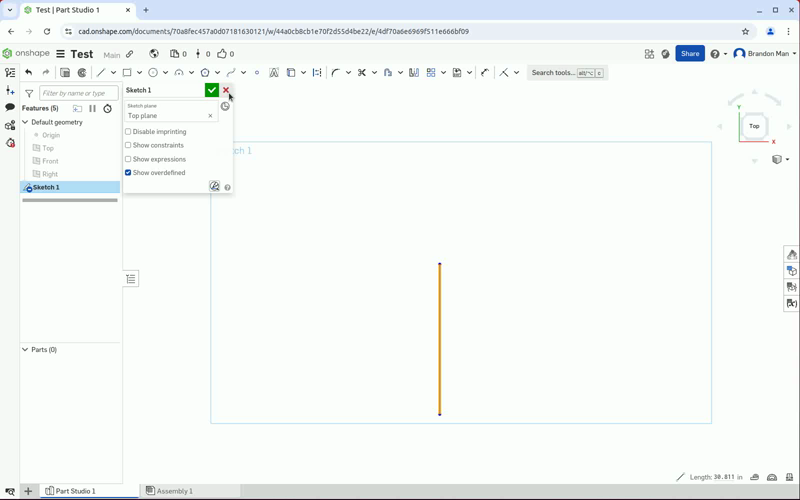
key(shift+h)
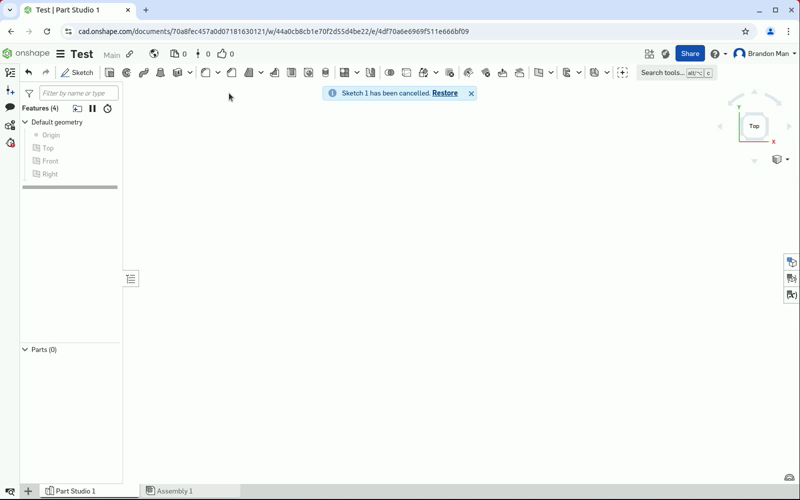
mouse_move(73, 352)
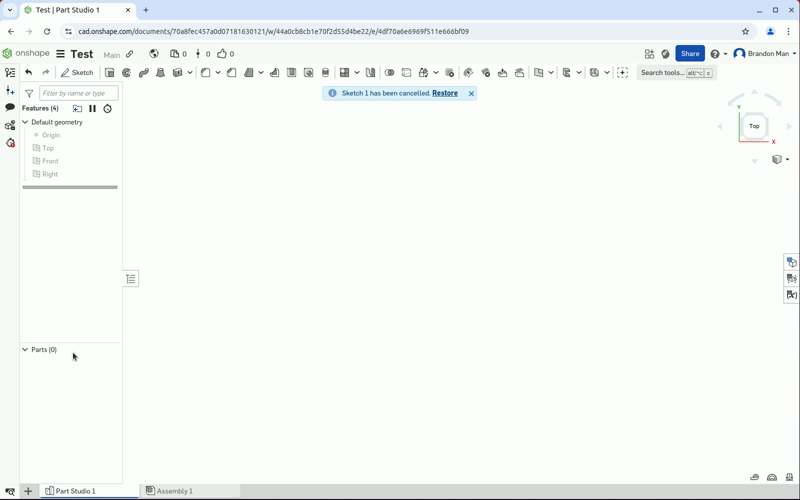
key(y)
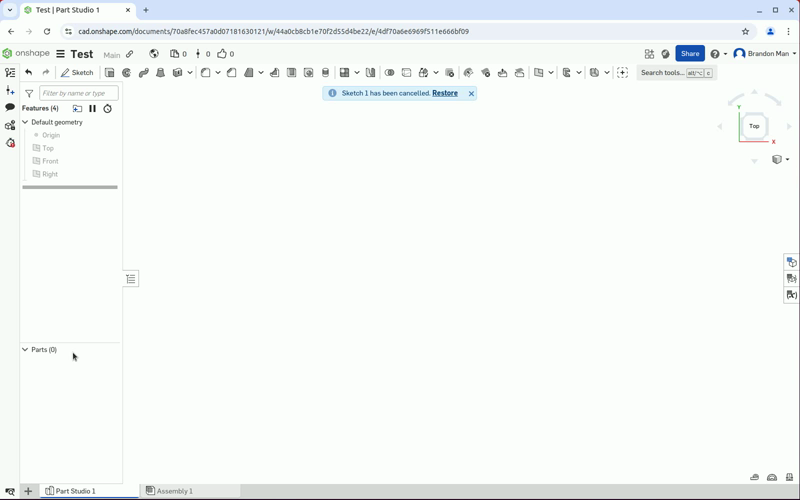
key(shift+p)
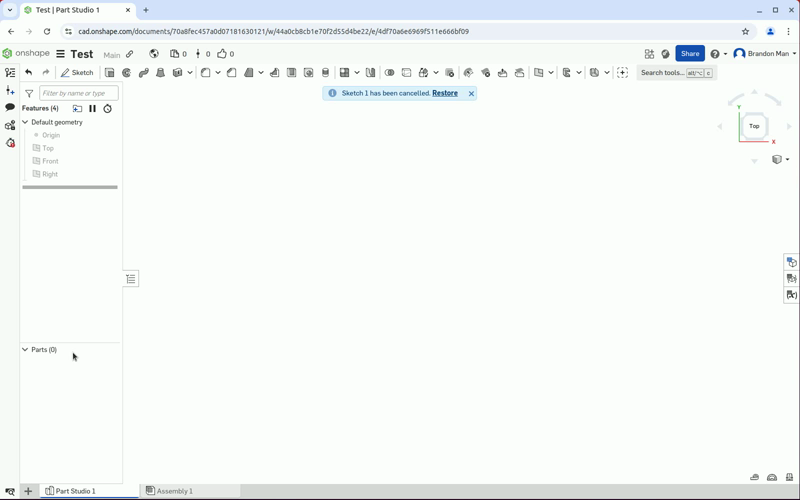
key(space)
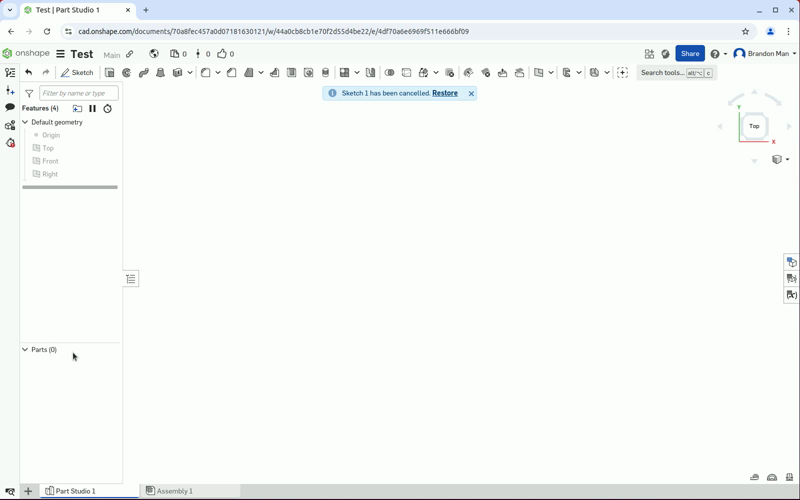
key_down(shift)
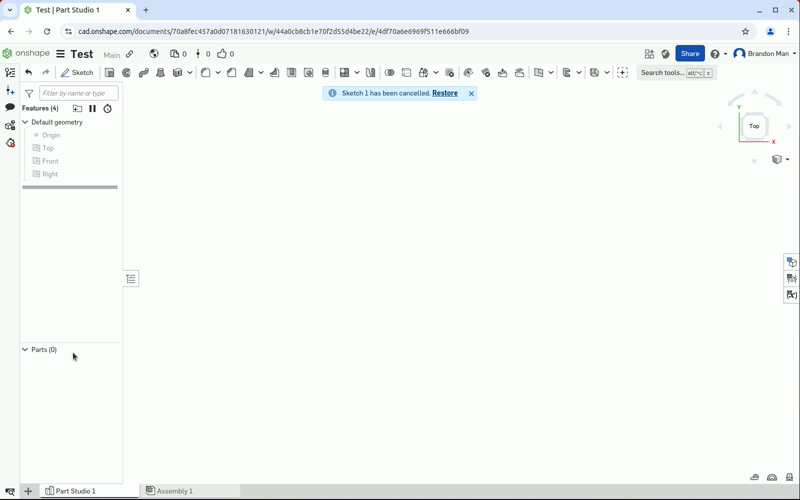
key(up)
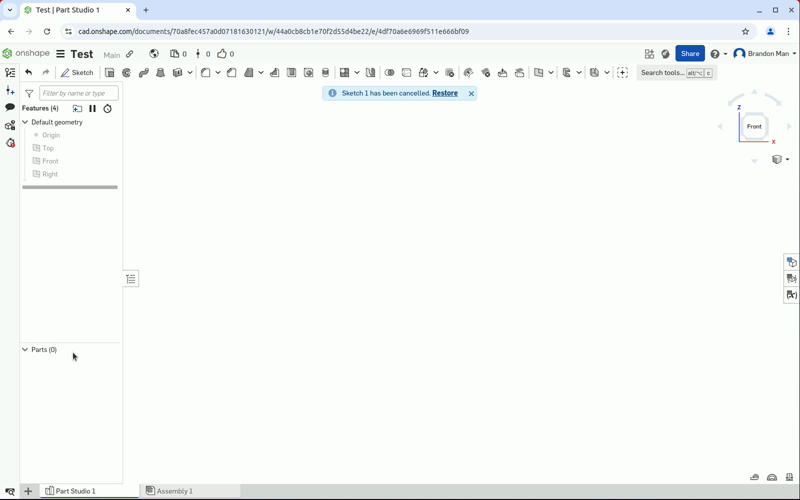
key_up(shift)
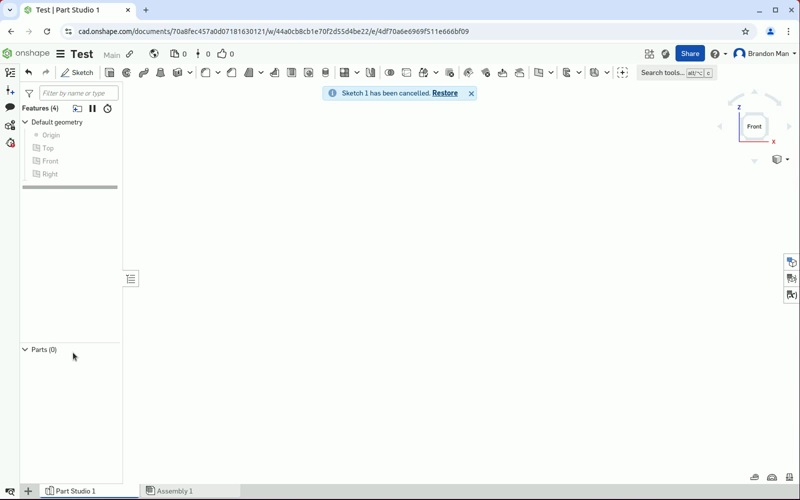
mouse_move(73, 352)
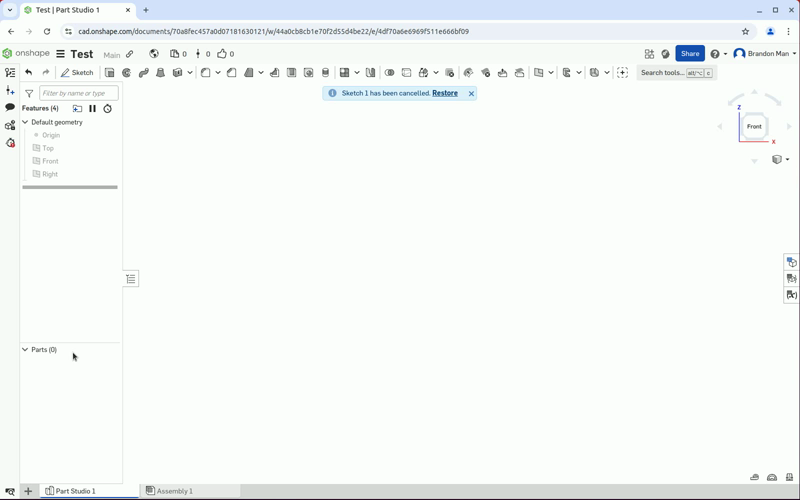
key(shift+y)
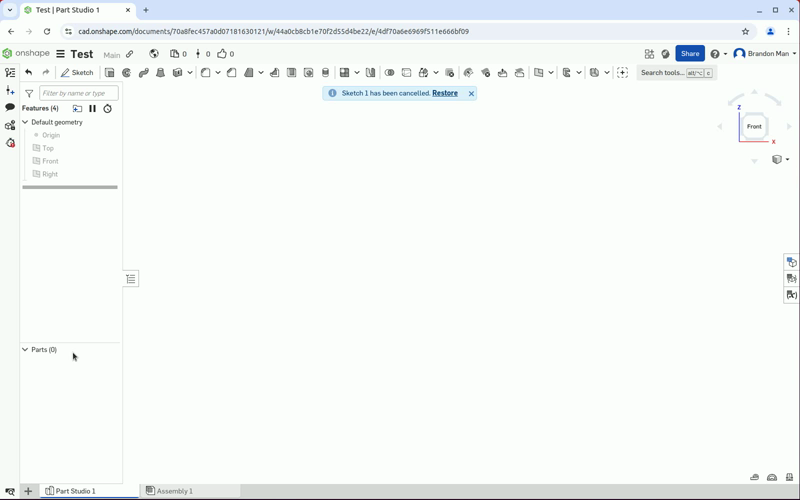
key(shift+s)
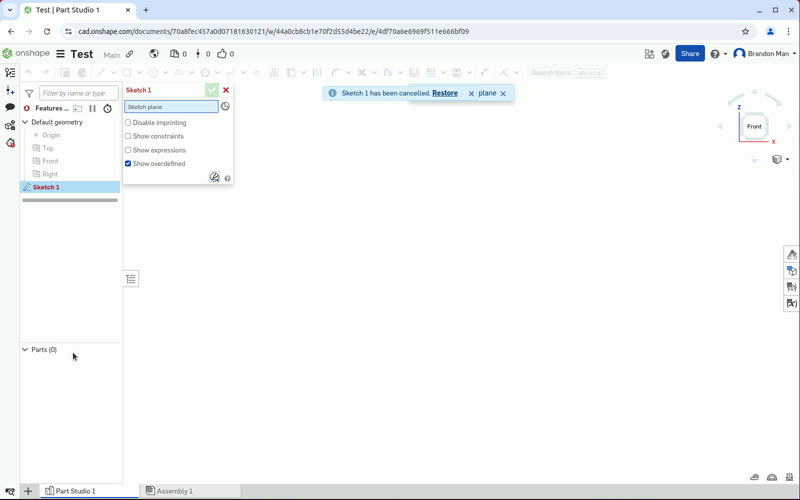
mouse_move(73, 163)
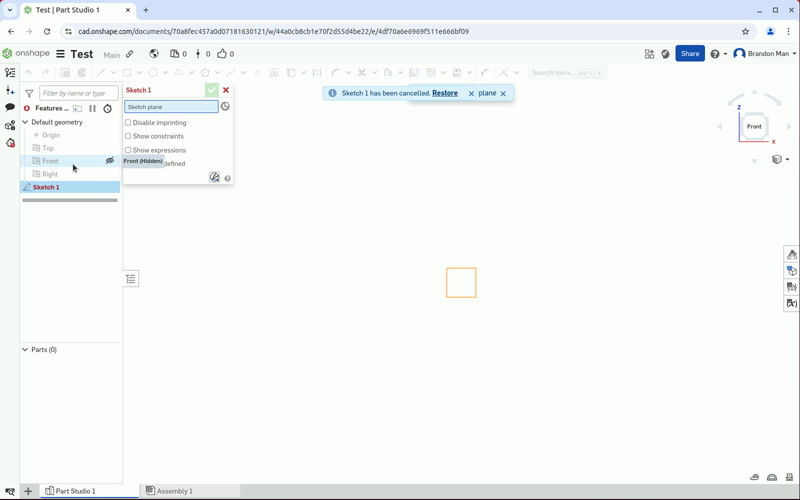
click(73, 163)
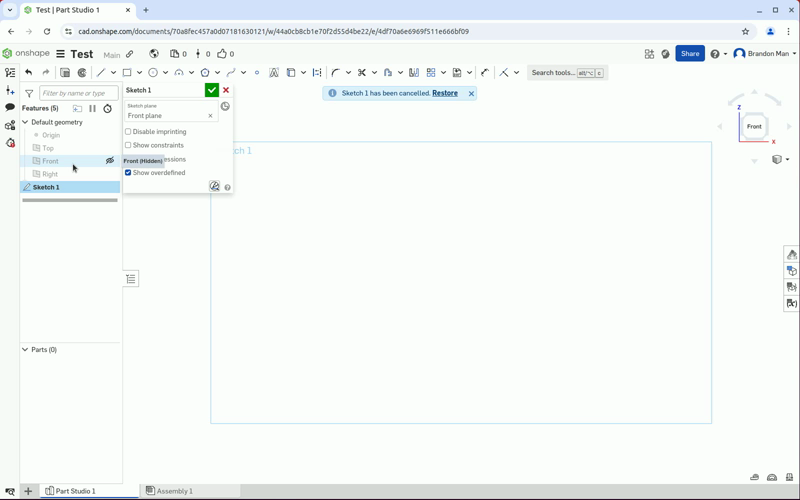
mouse_move(73, 352)
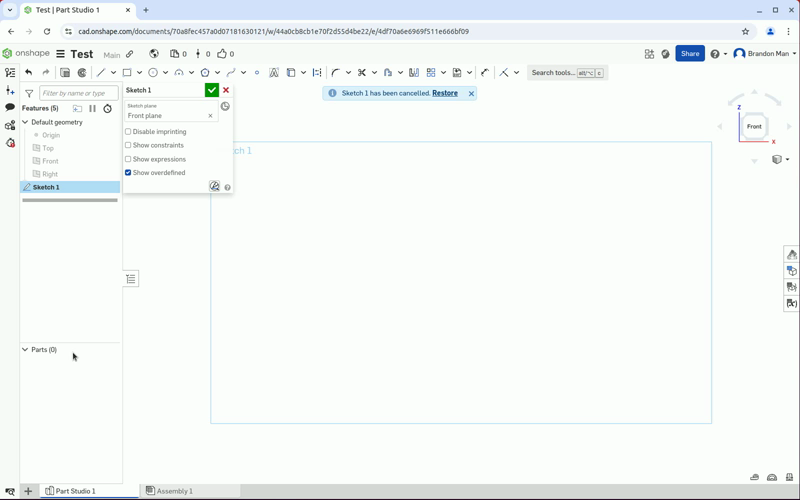
key(y)
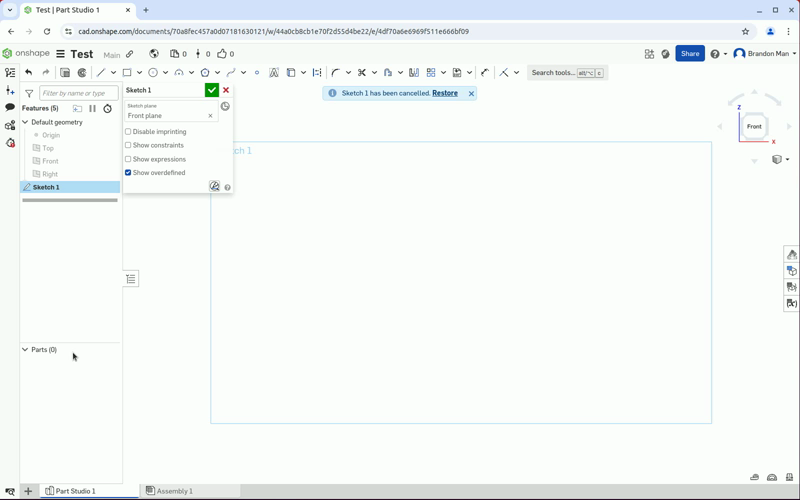
key(l)
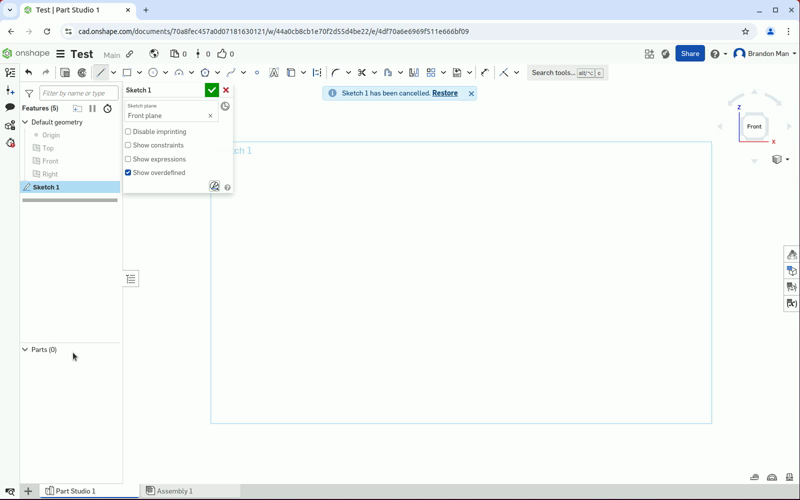
key_down(shift)
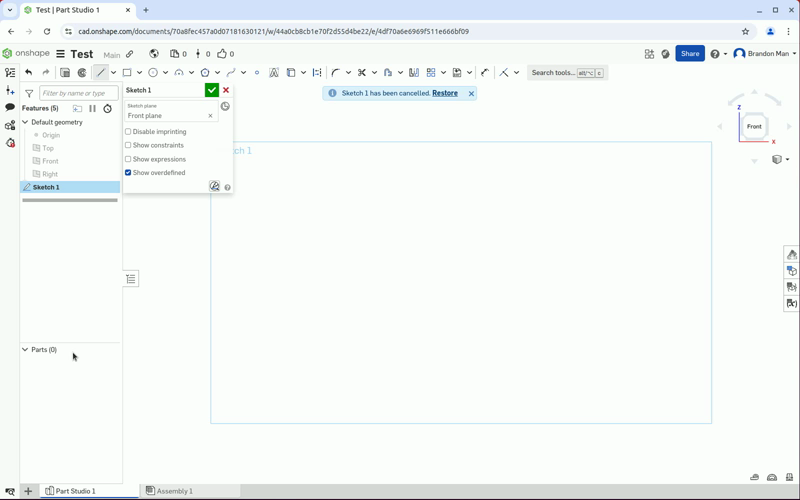
mouse_move(452, 243)
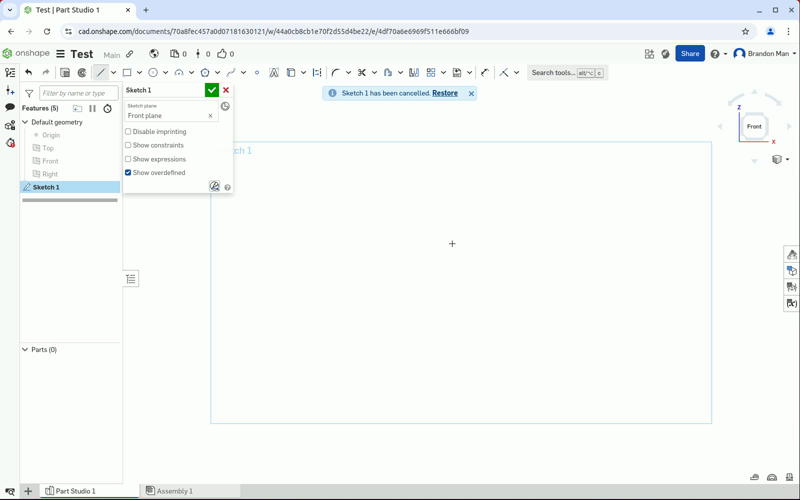
click(452, 243)
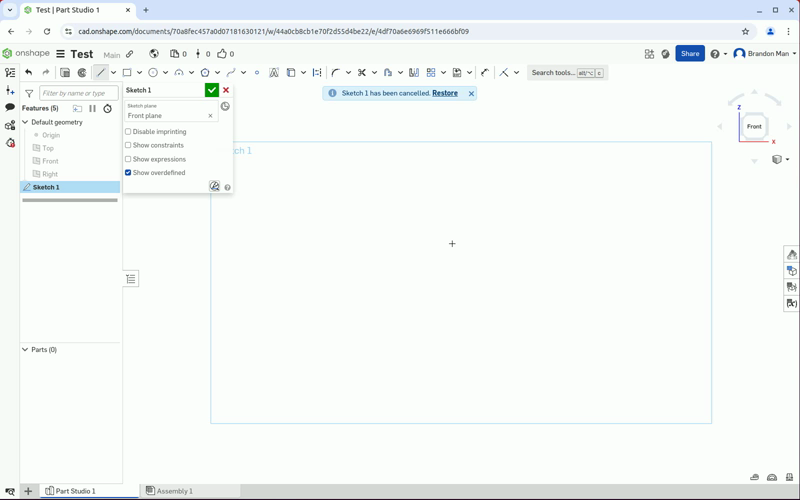
key_up(shift)
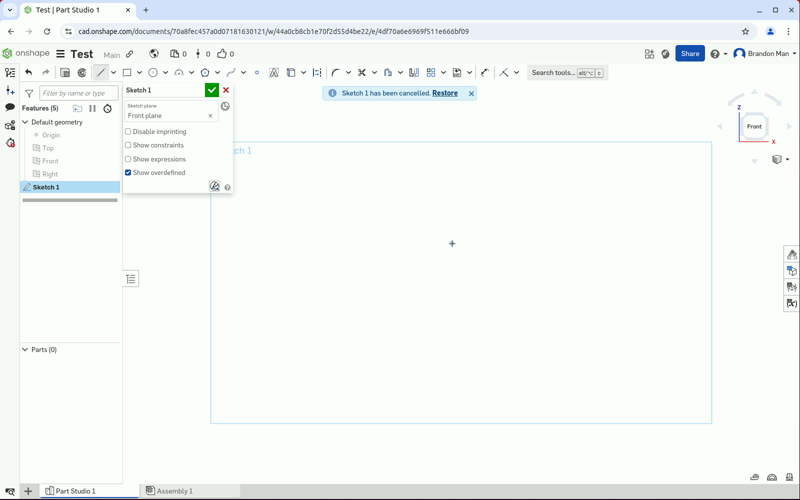
key_down(shift)
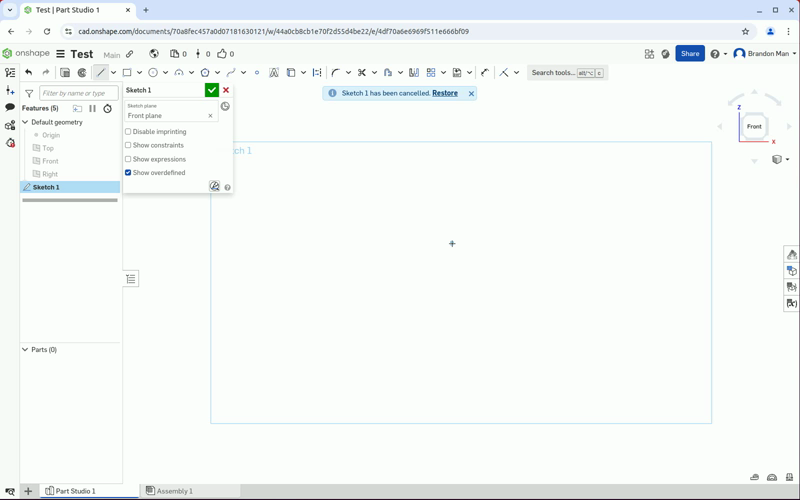
mouse_move(482, 243)
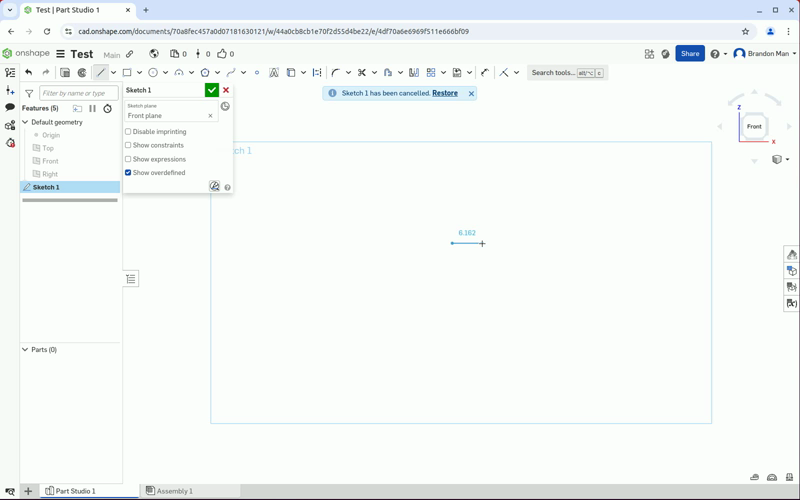
mouse_move(508, 243)
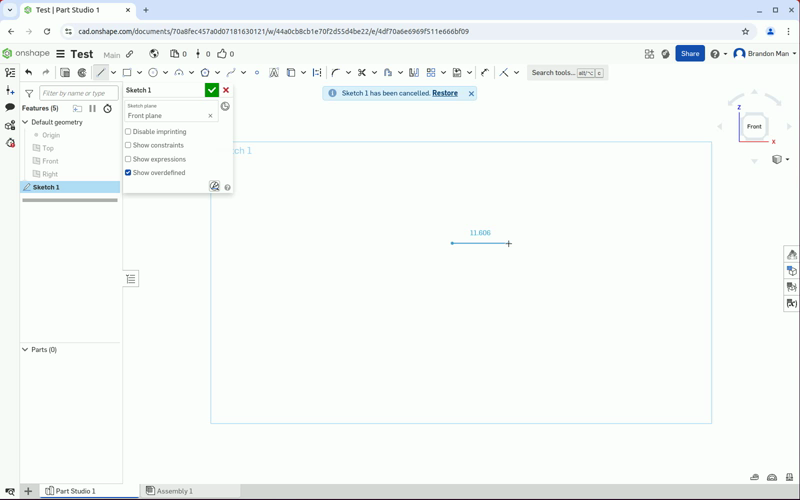
click(508, 243)
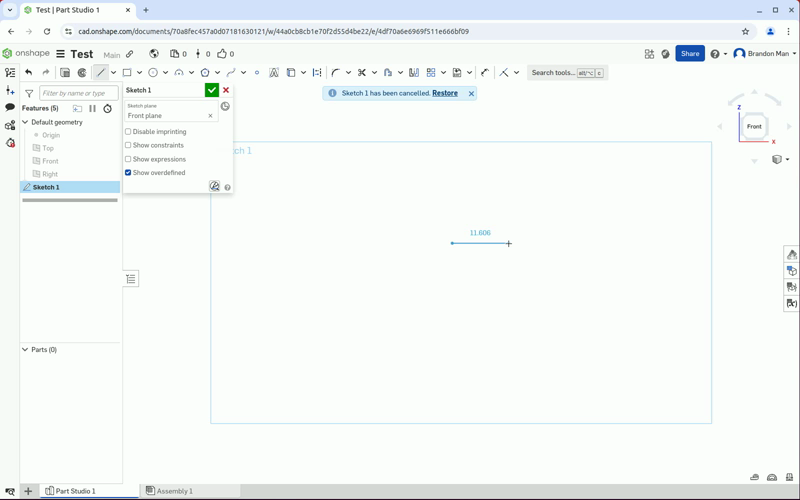
key_up(shift)
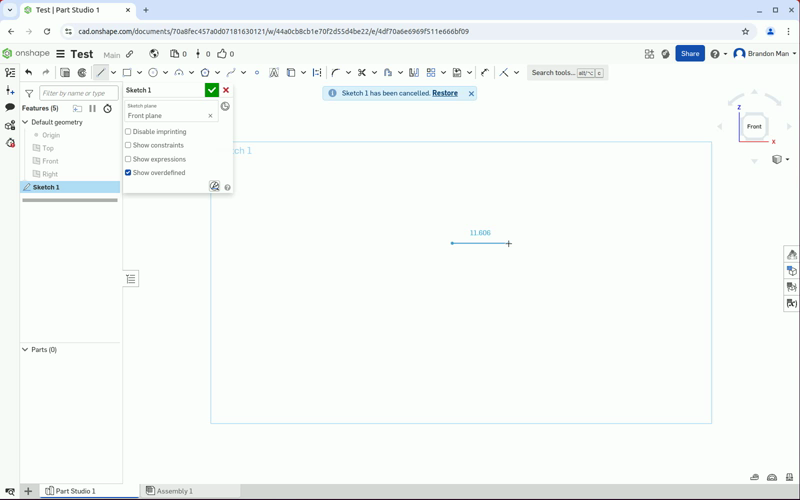
key_down(shift)
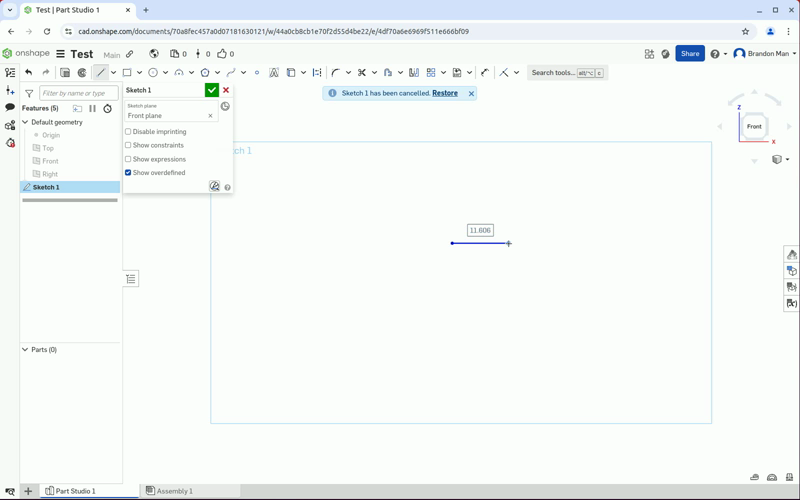
mouse_move(538, 243)
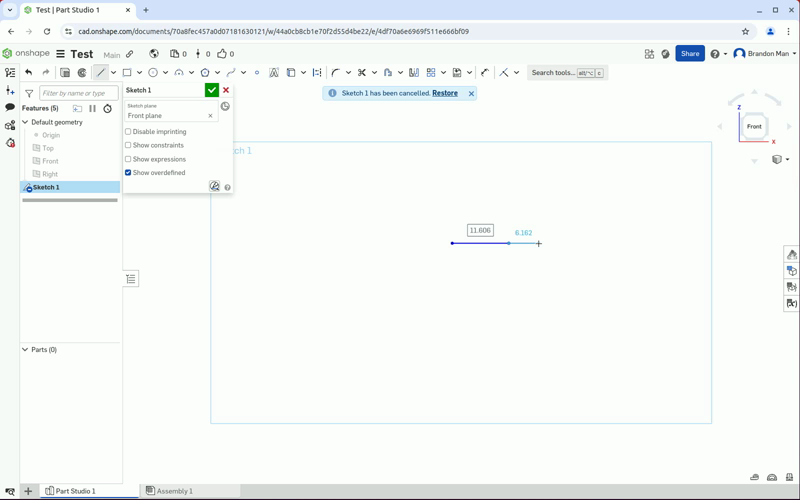
mouse_move(508, 259)
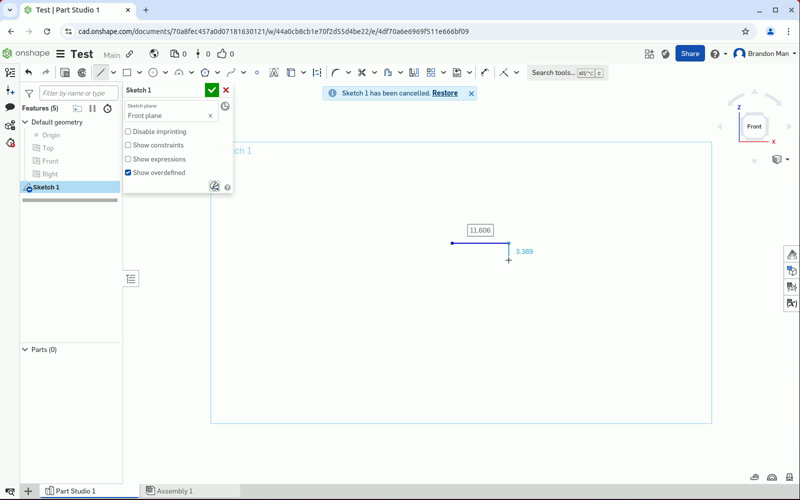
click(508, 259)
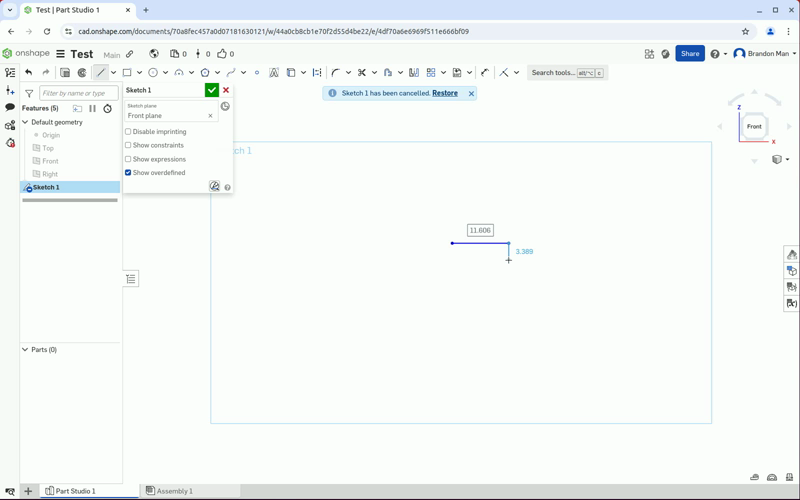
key_up(shift)
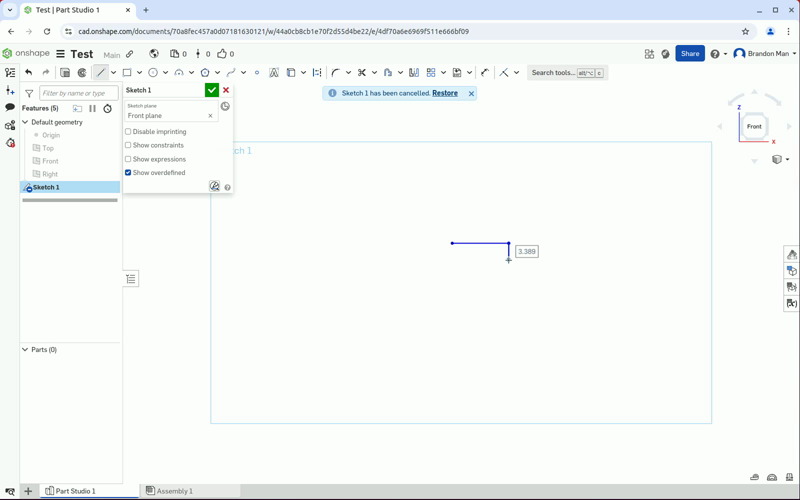
key_down(shift)
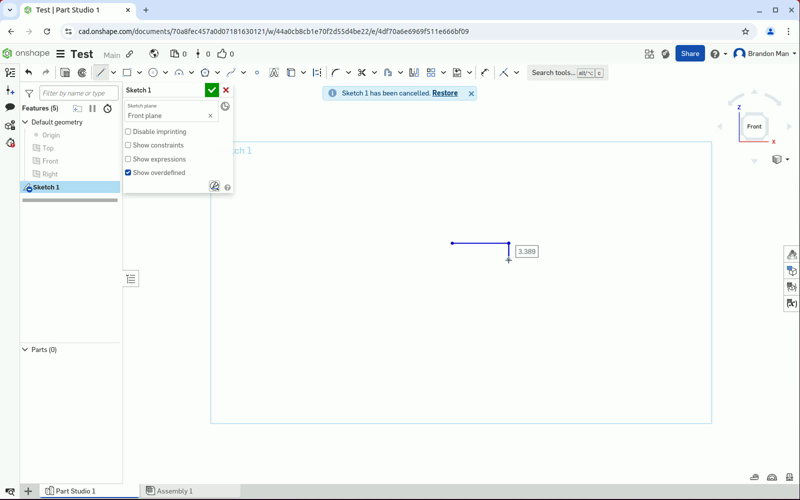
mouse_move(538, 259)
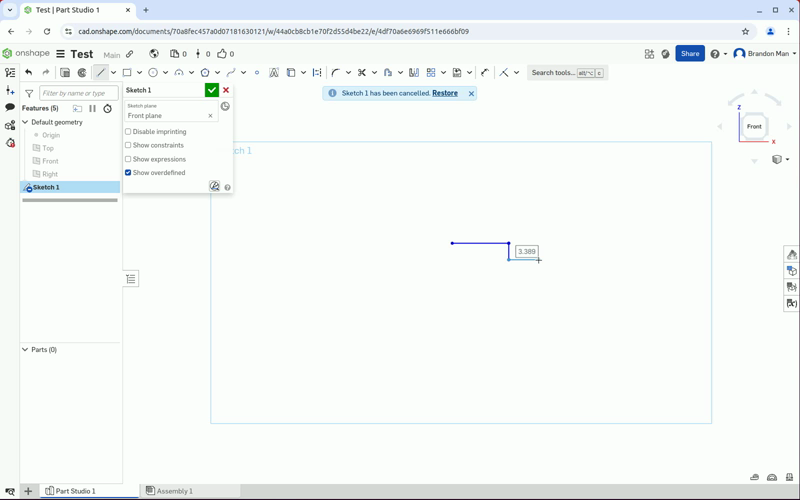
mouse_move(525, 259)
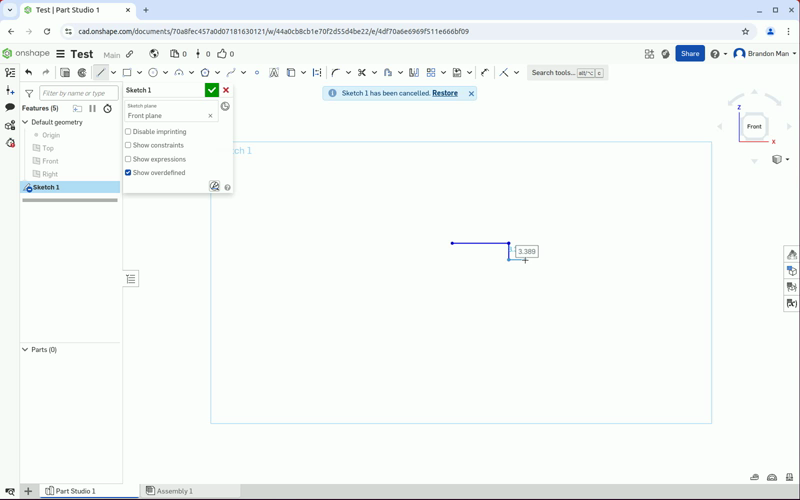
click(525, 259)
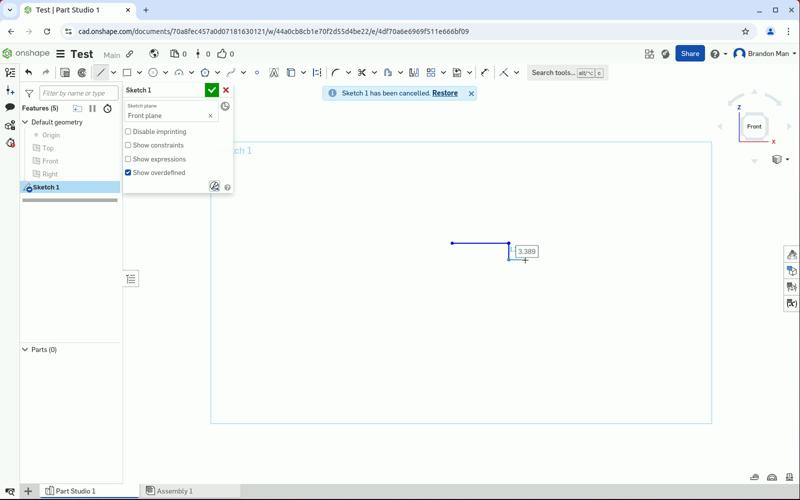
key_up(shift)
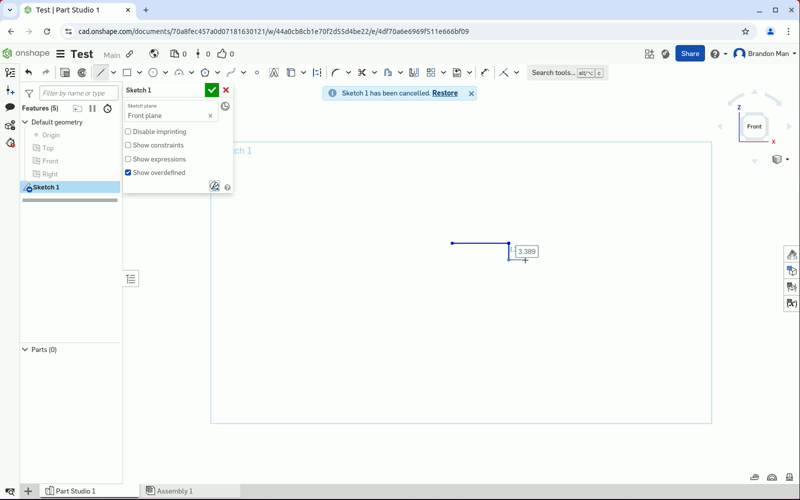
key_down(shift)
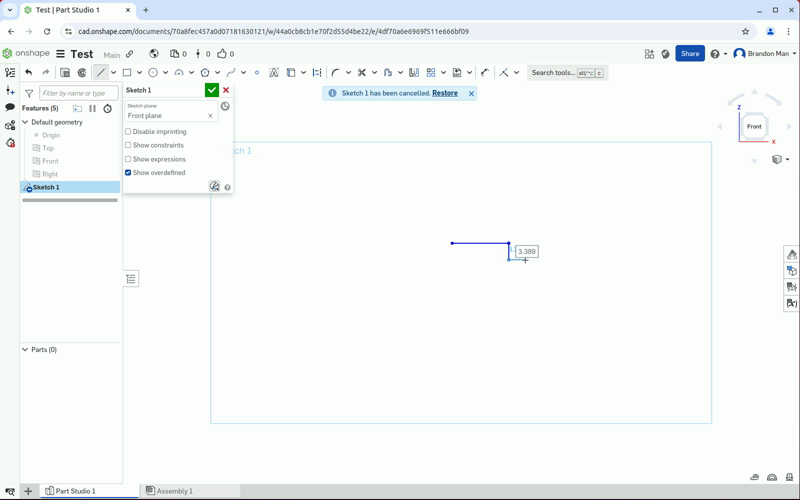
mouse_move(555, 259)
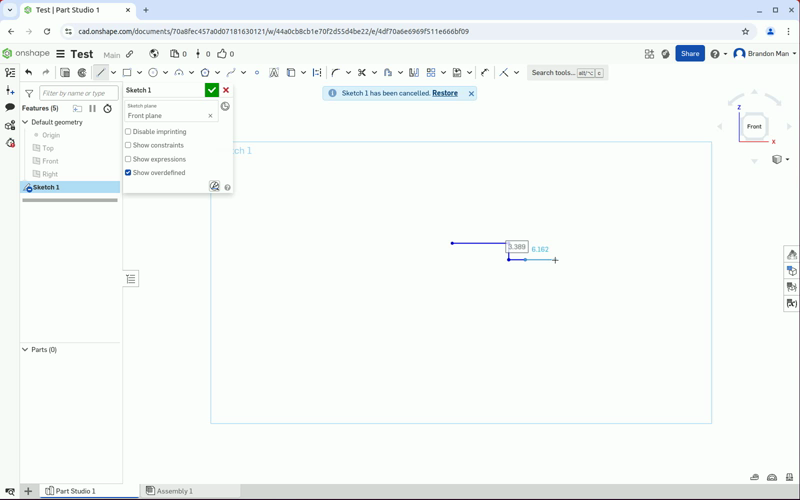
mouse_move(525, 267)
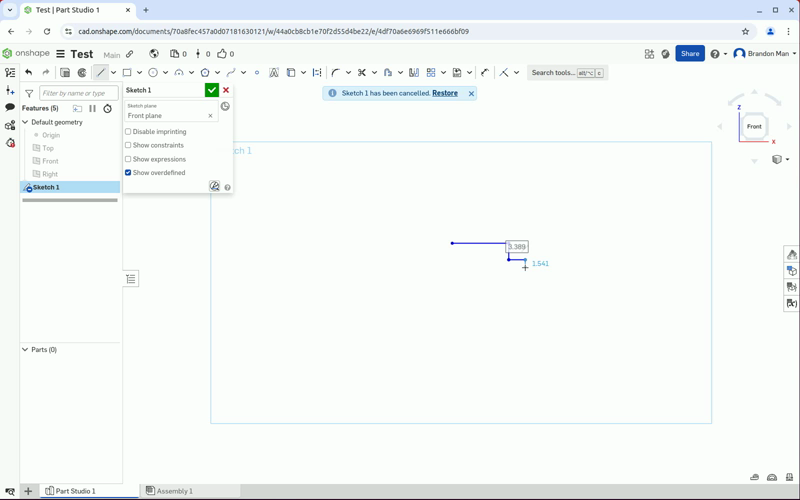
click(525, 267)
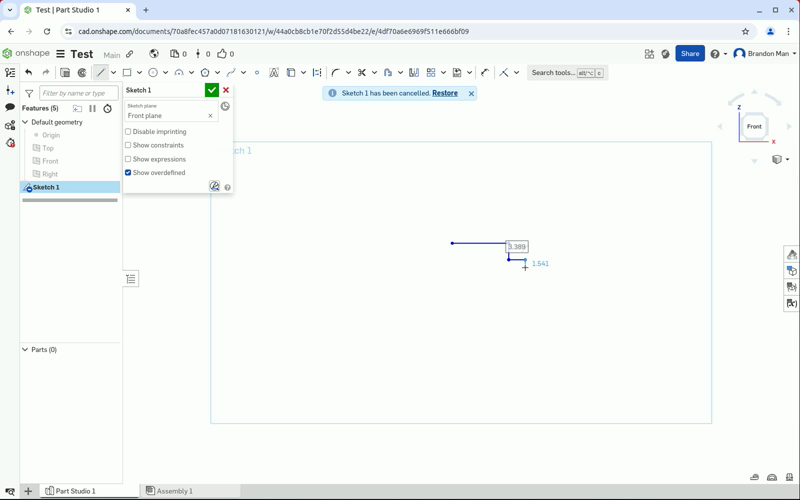
key_up(shift)
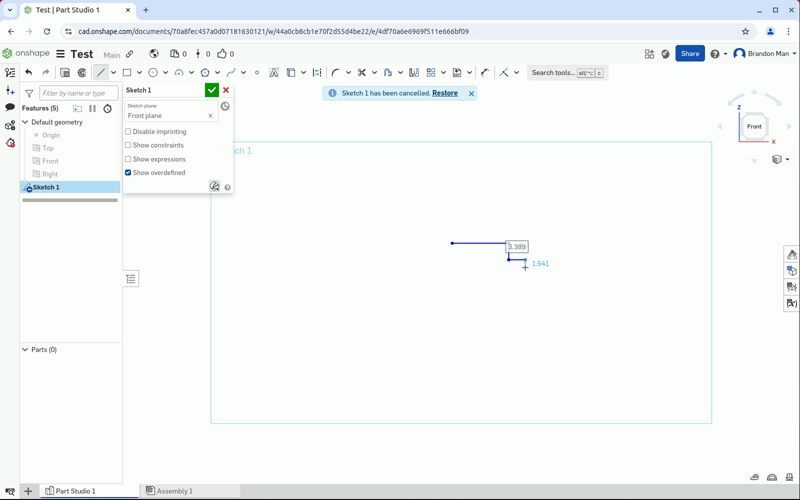
key_down(shift)
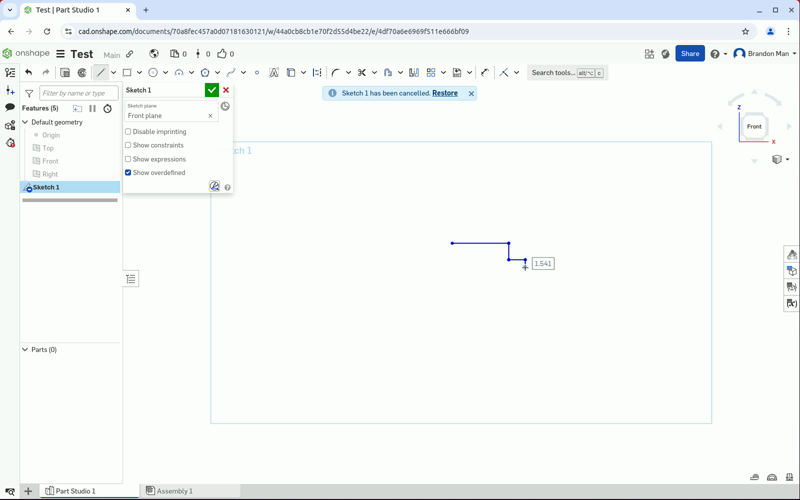
mouse_move(555, 267)
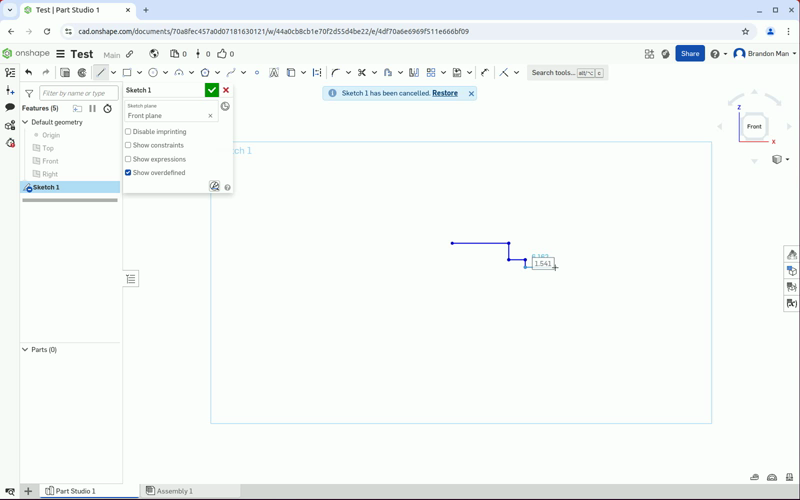
mouse_move(508, 267)
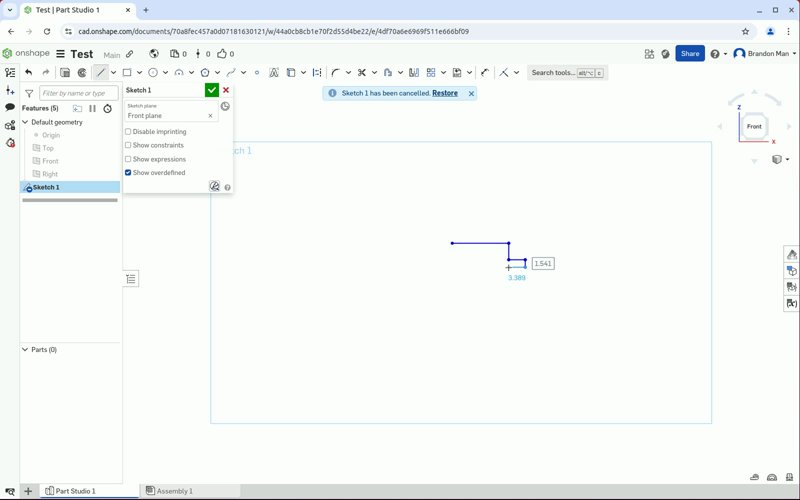
click(508, 267)
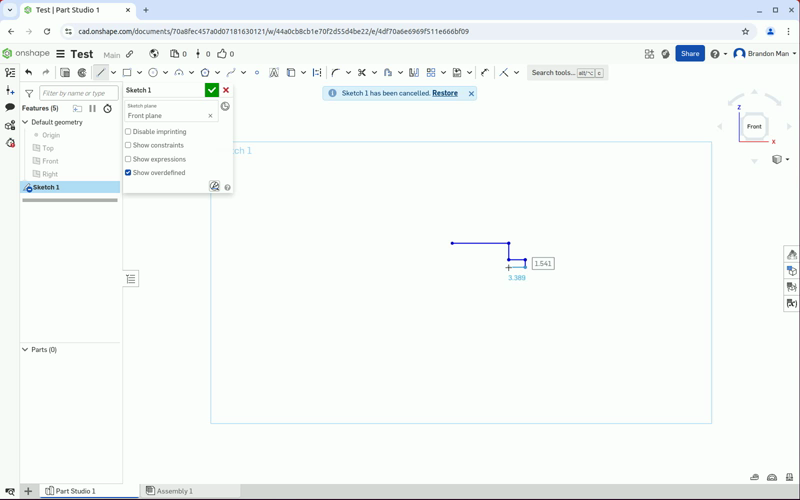
key_up(shift)
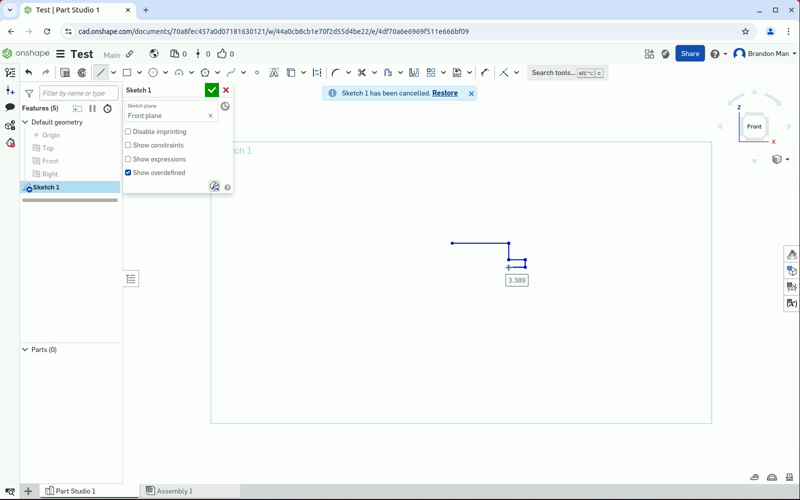
key_down(shift)
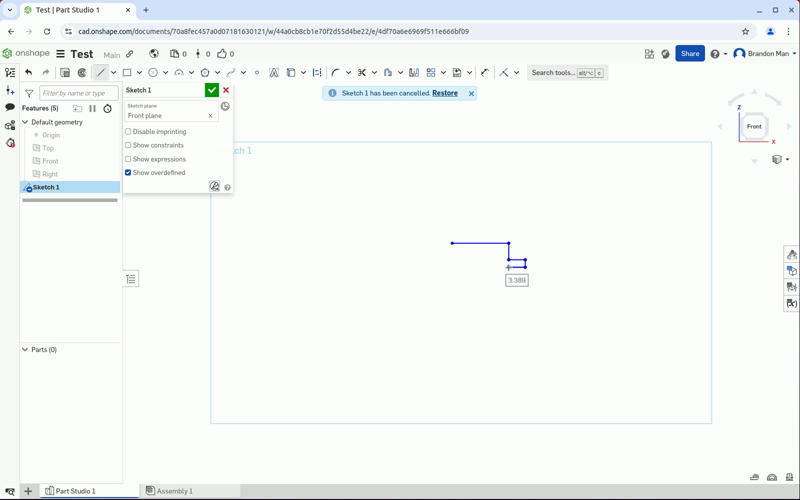
mouse_move(538, 267)
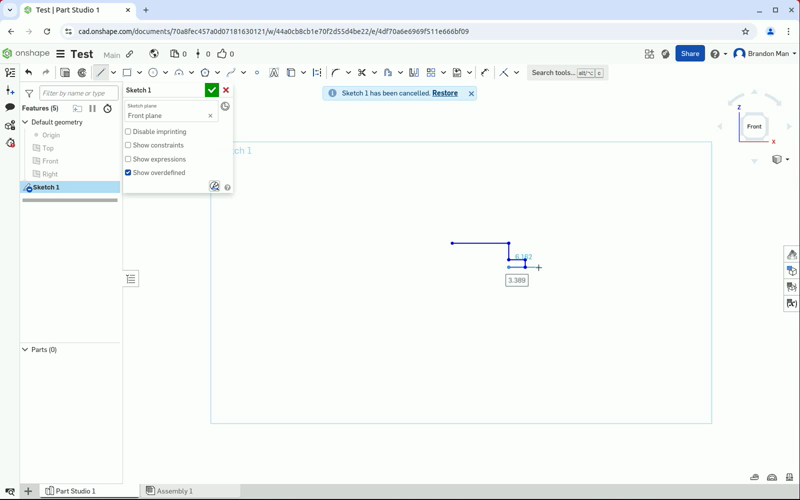
mouse_move(508, 283)
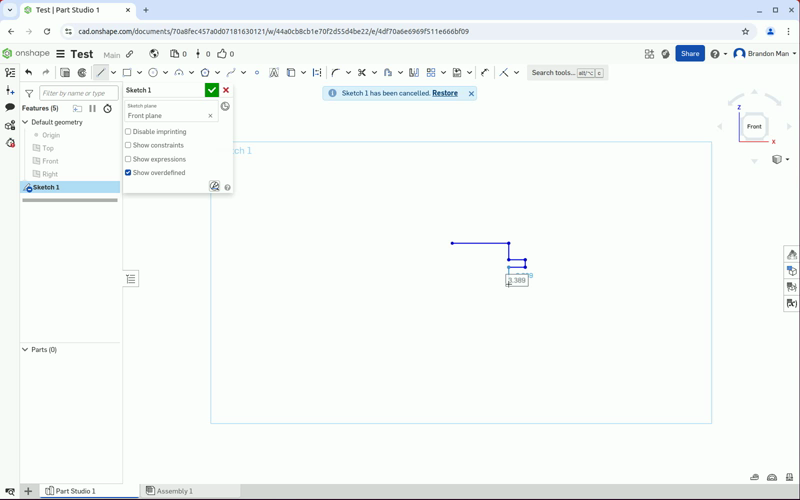
click(508, 283)
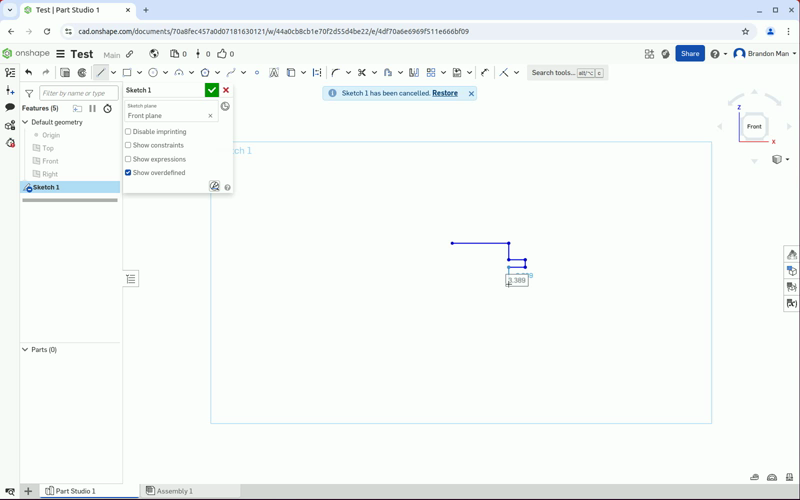
key_up(shift)
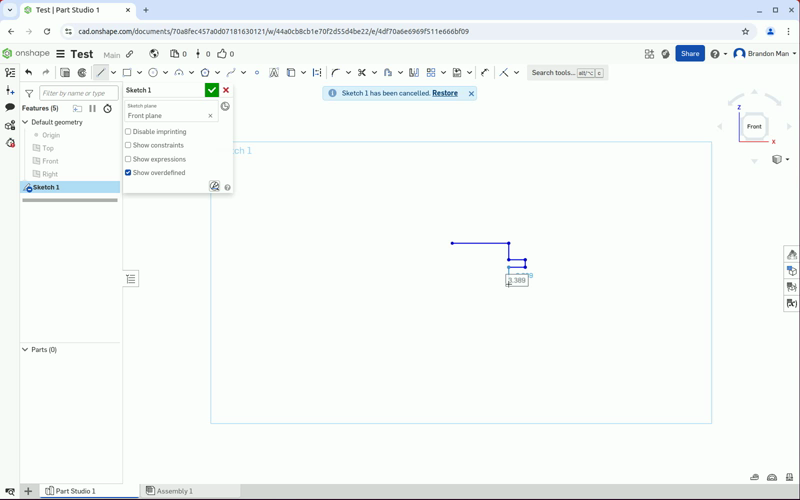
key_down(shift)
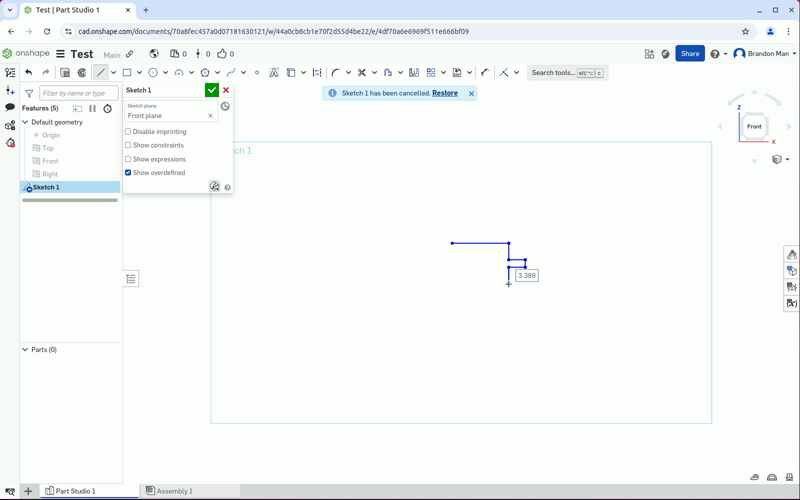
mouse_move(573, 283)
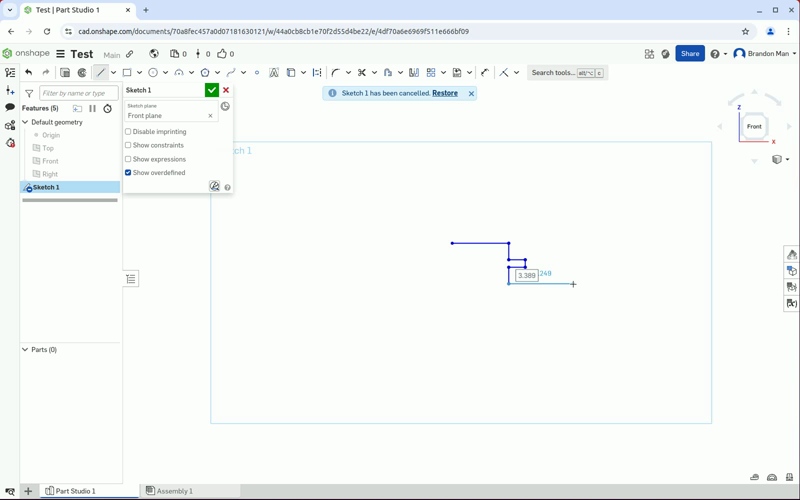
click(573, 283)
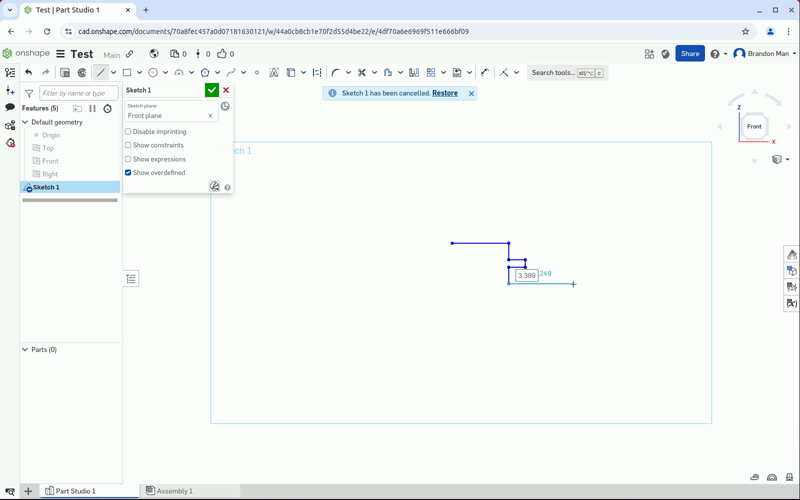
key_up(shift)
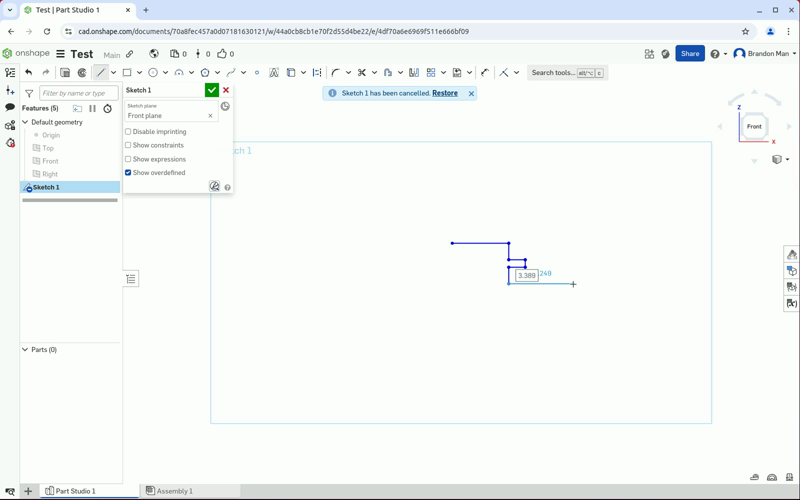
key_down(shift)
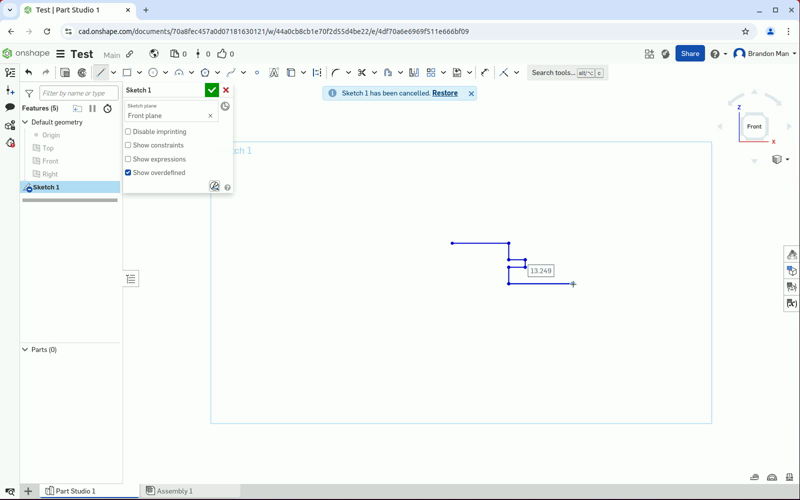
mouse_move(589, 283)
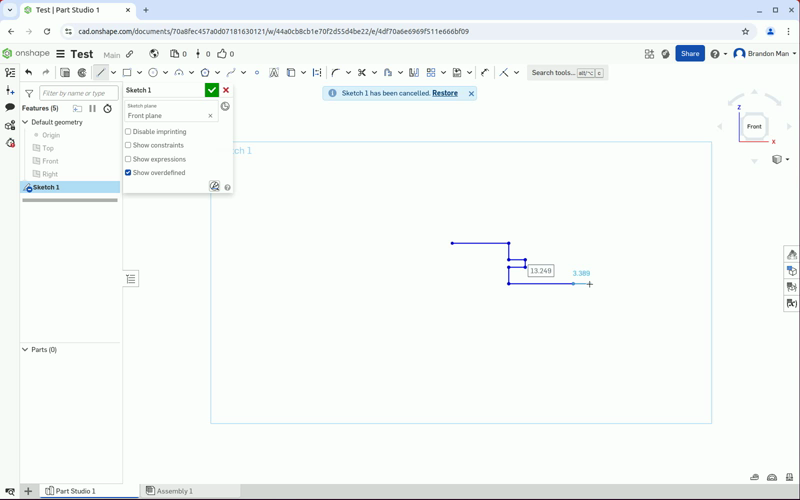
mouse_move(573, 259)
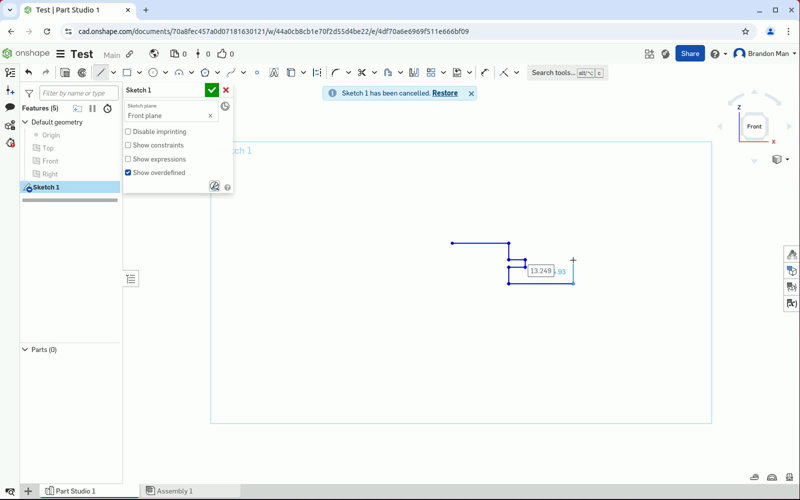
click(573, 259)
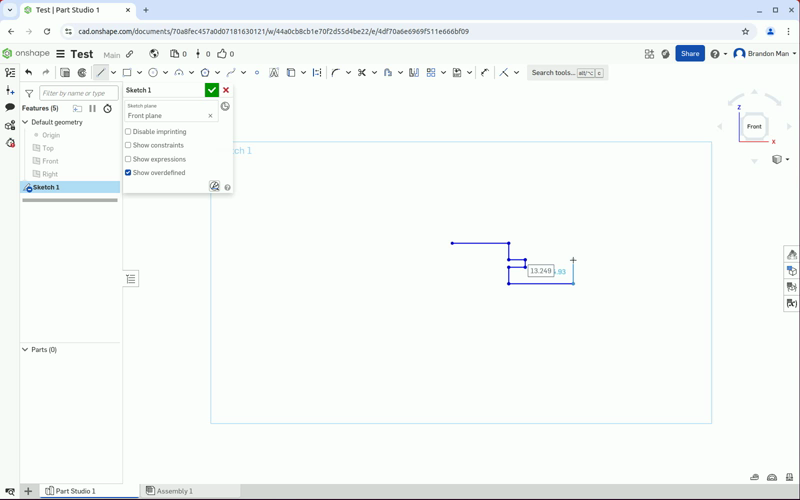
key_up(shift)
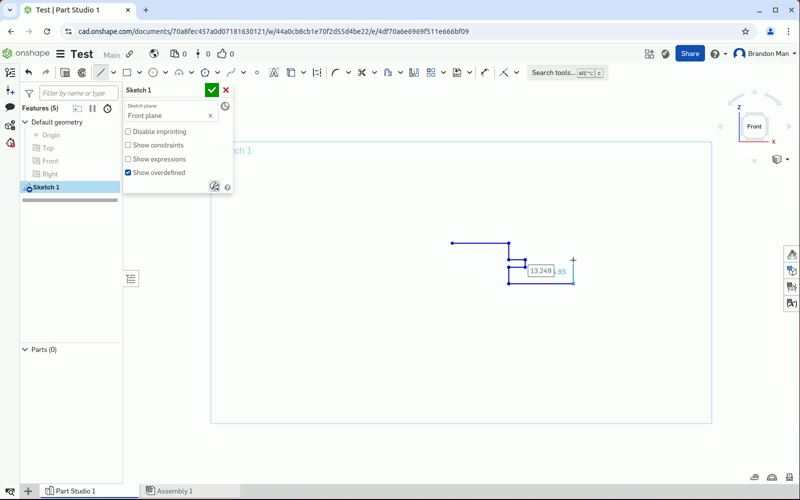
key_down(shift)
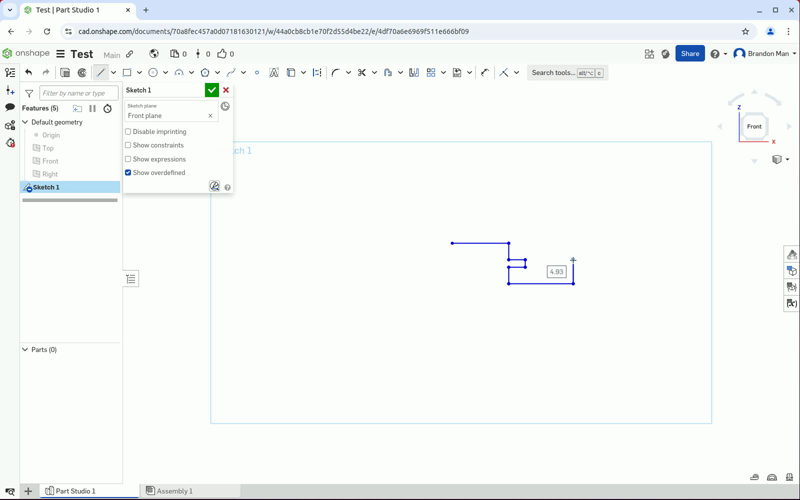
mouse_move(517, 202)
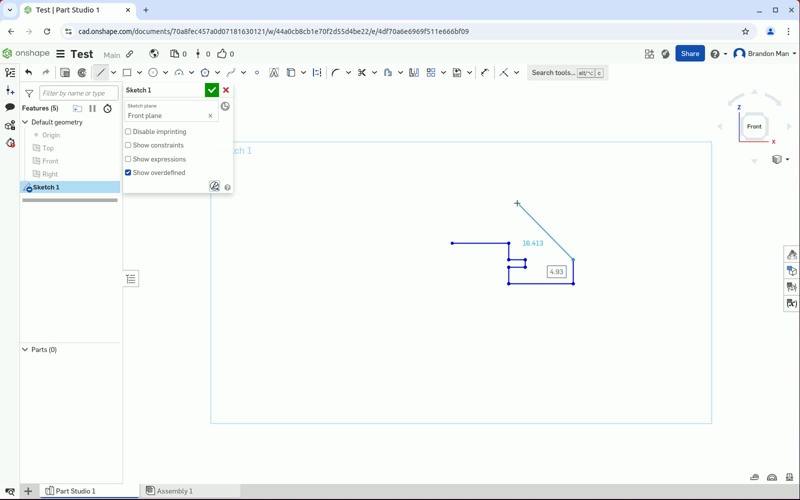
click(517, 202)
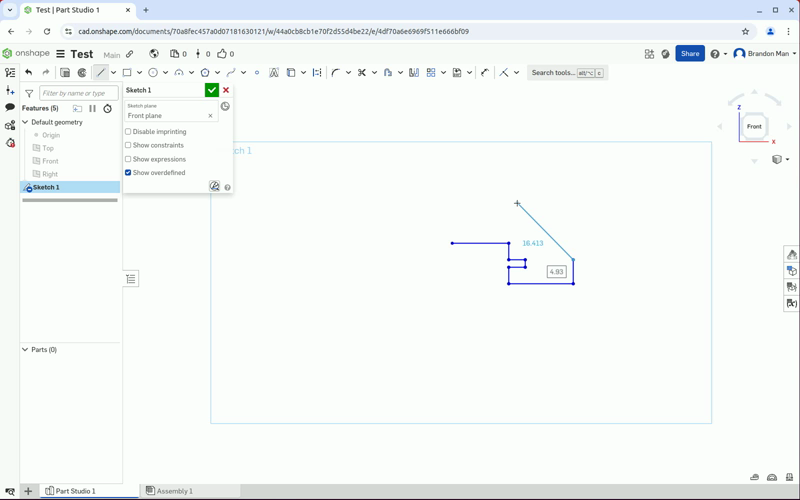
key_up(shift)
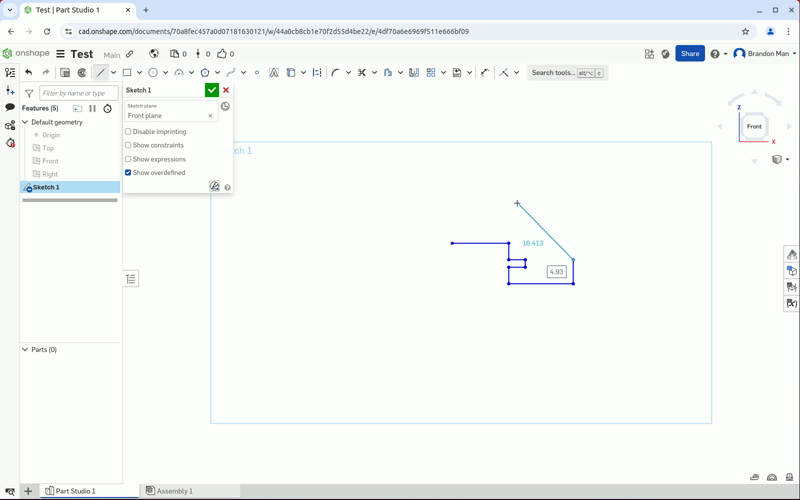
key_down(shift)
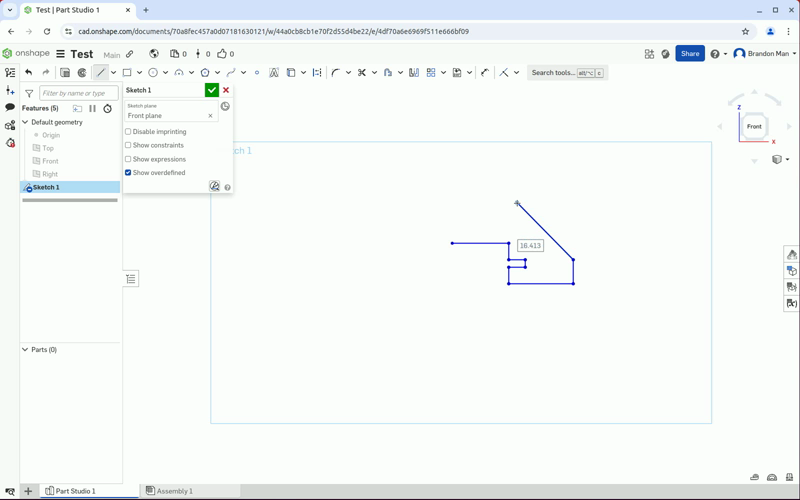
mouse_move(452, 202)
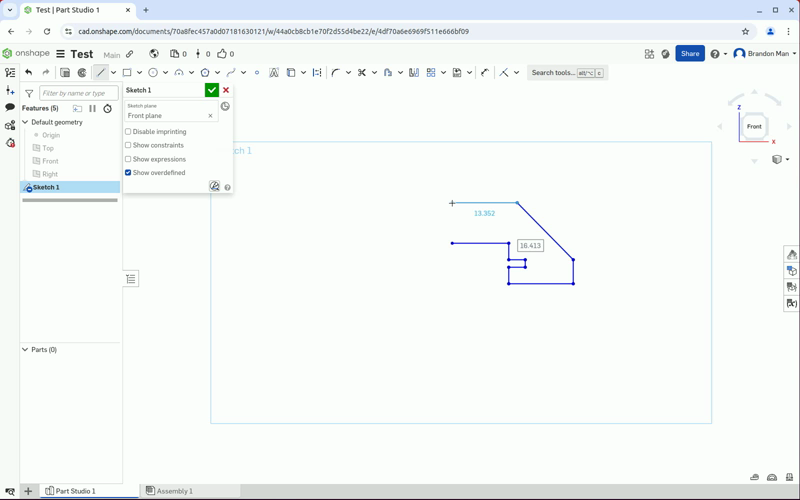
click(452, 202)
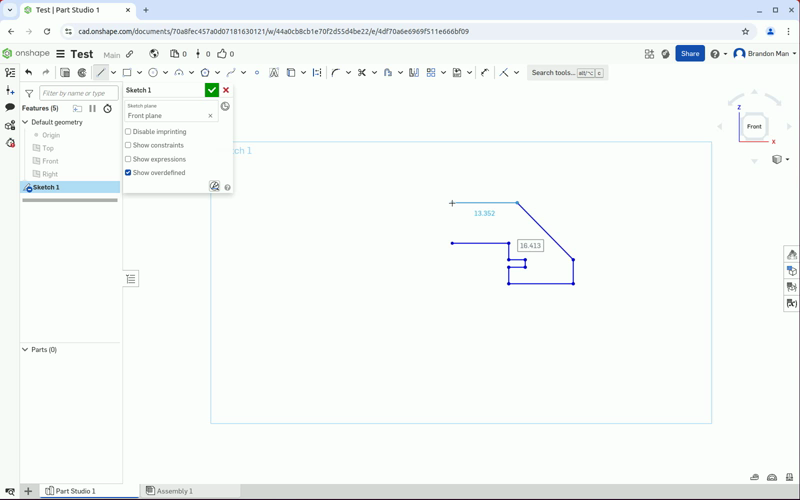
key_up(shift)
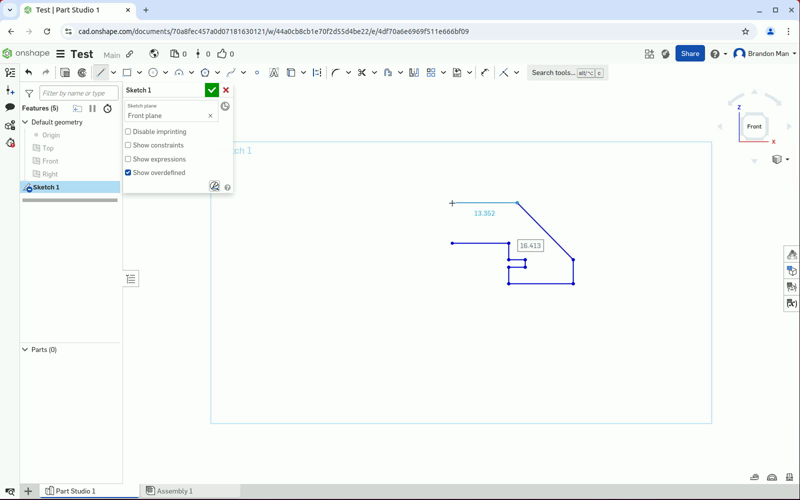
mouse_move(482, 202)
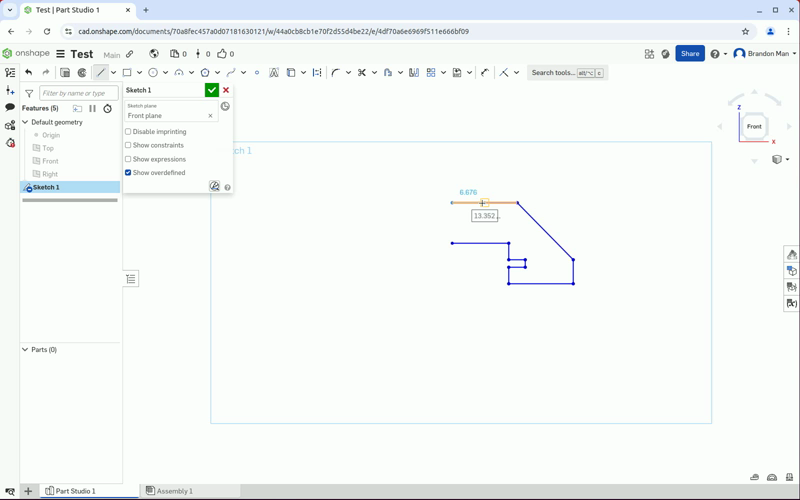
key_down(shift)
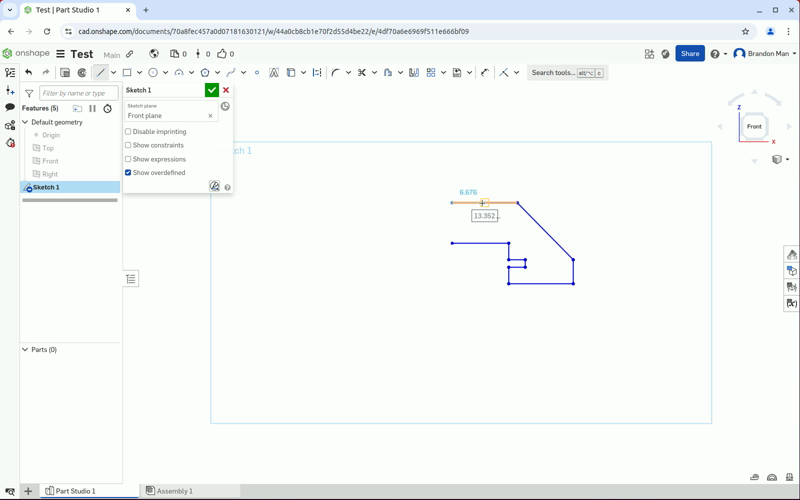
mouse_move(452, 243)
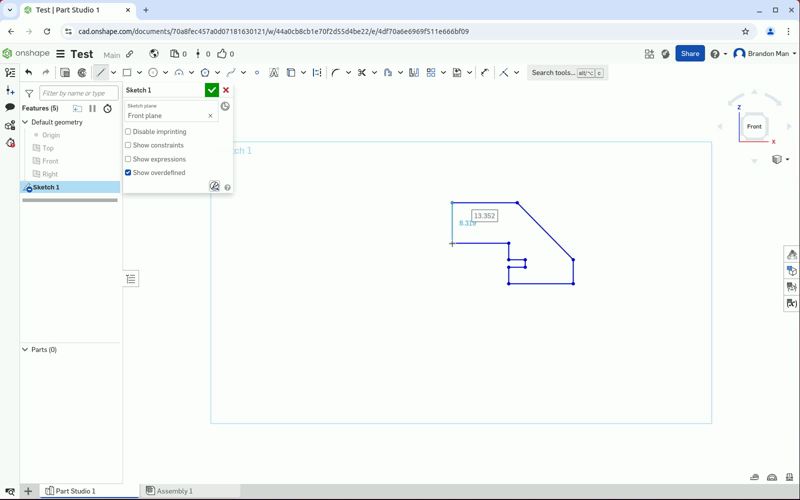
key_up(shift)
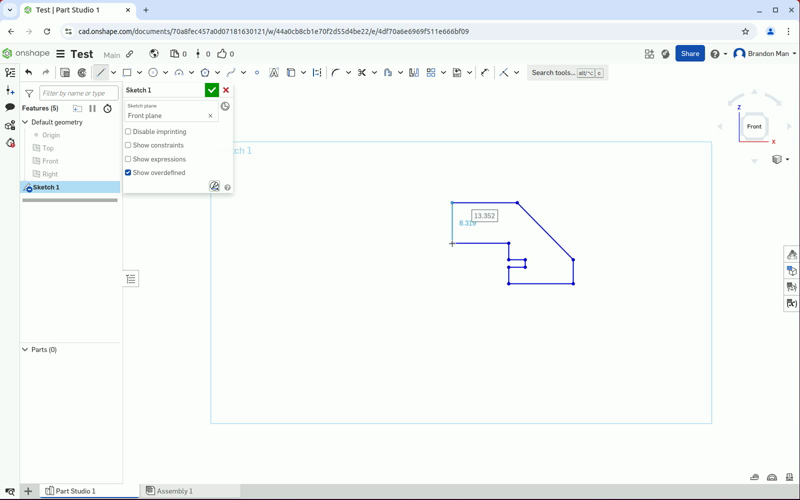
click(452, 243)
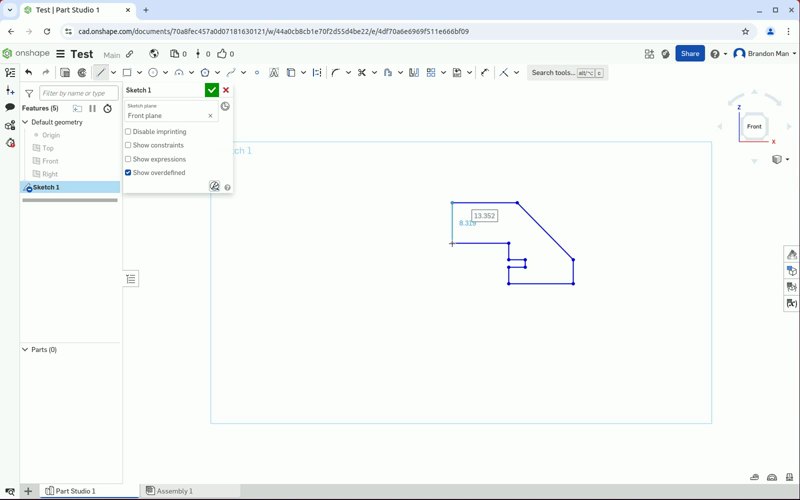
key(esc)
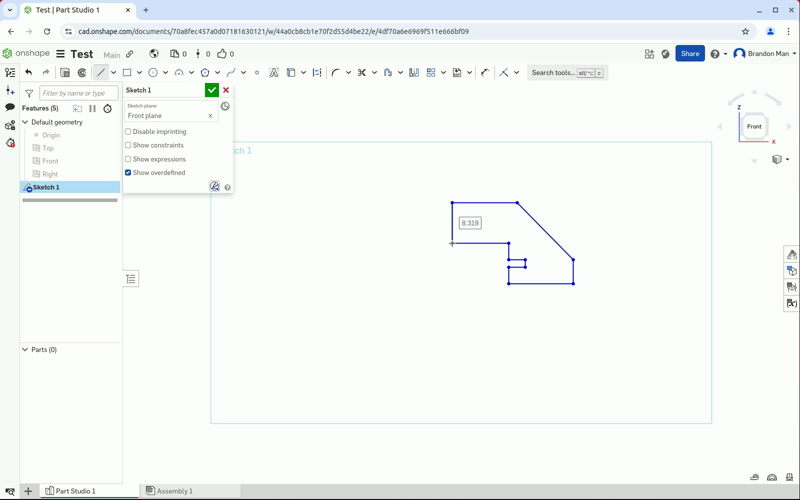
key(c)
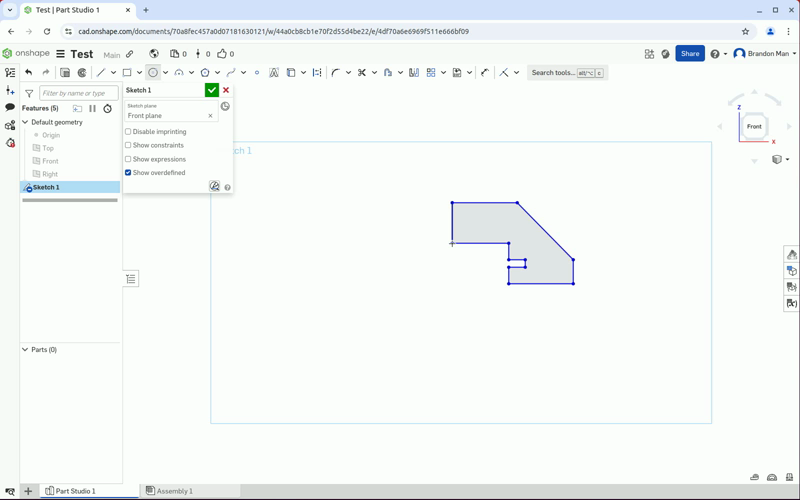
key_down(shift)
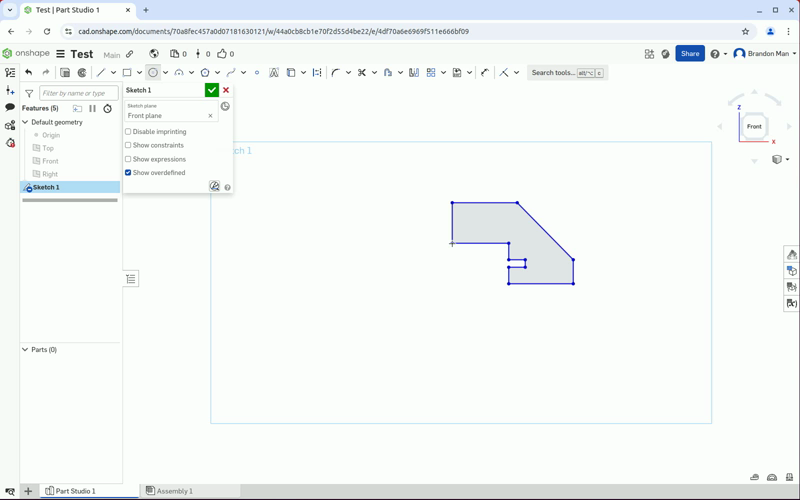
mouse_move(476, 219)
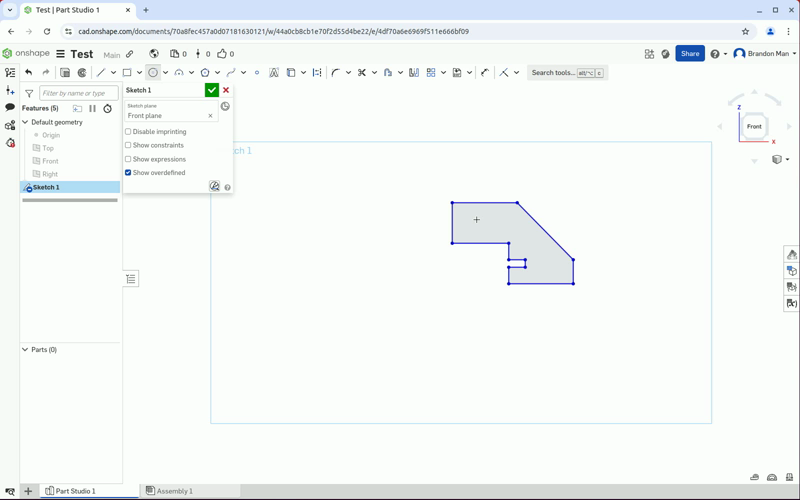
click(476, 219)
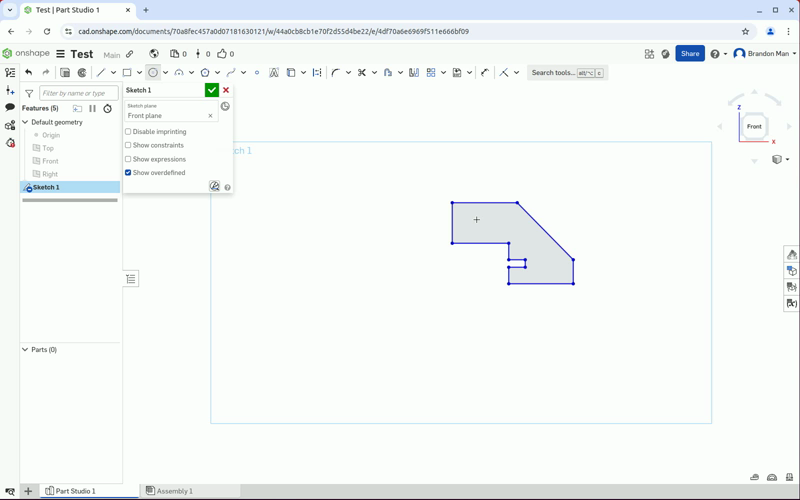
key_up(shift)
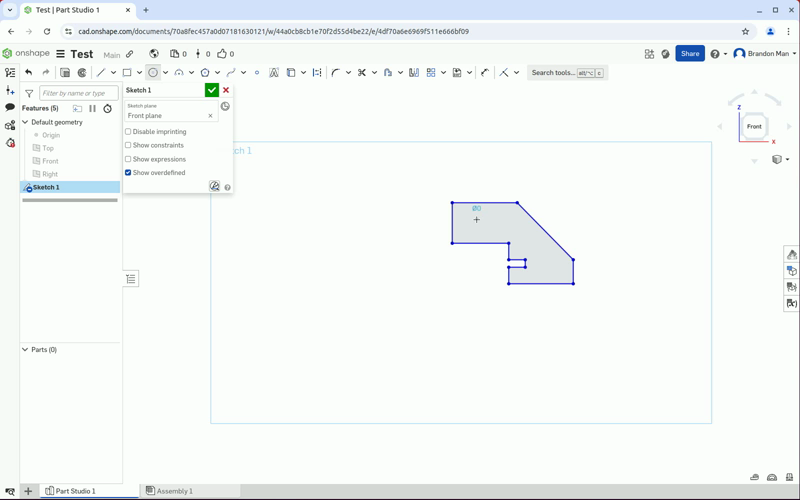
mouse_move(484, 219)
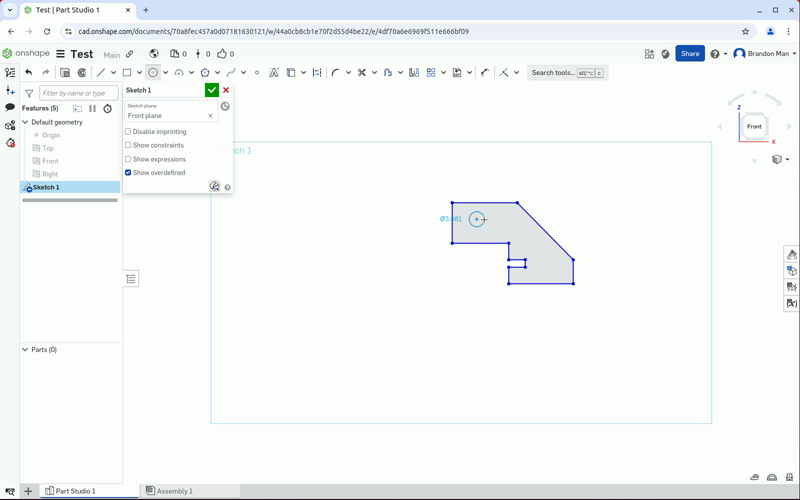
click(484, 219)
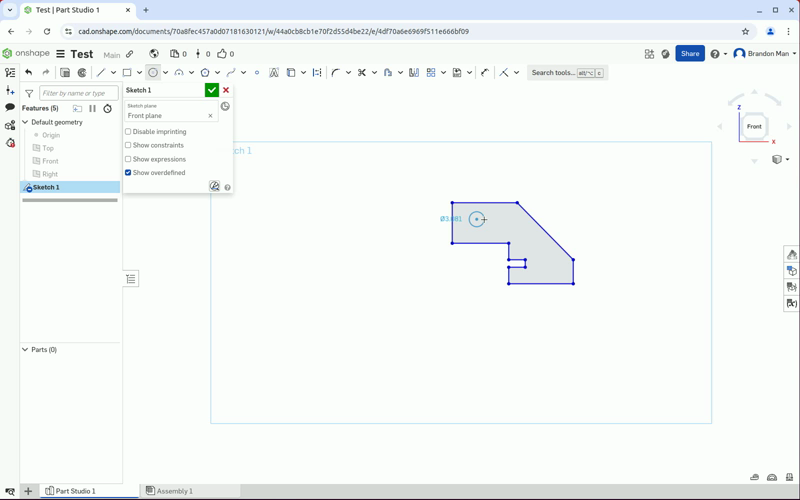
key(esc)
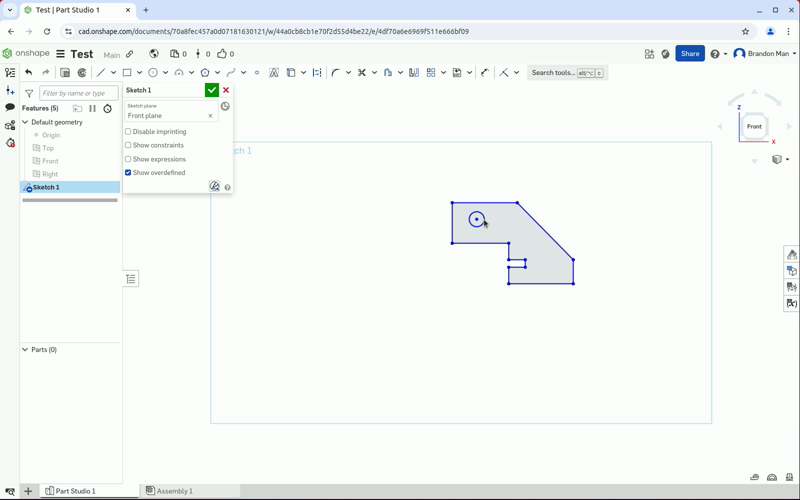
mouse_move(502, 220)
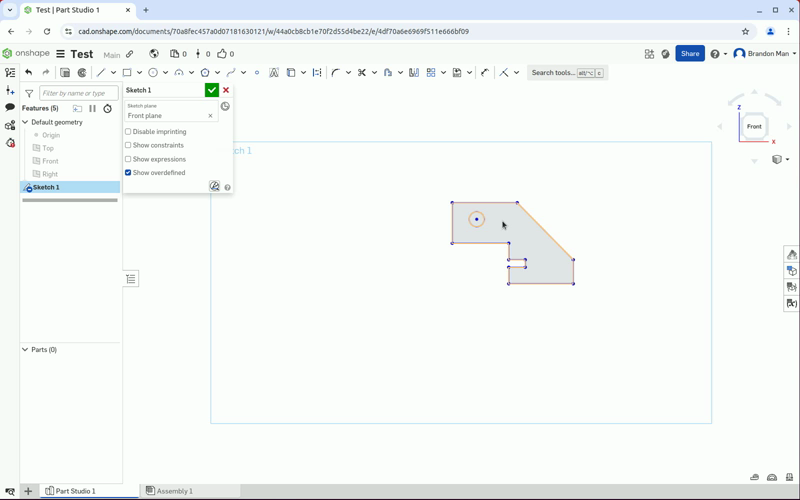
click(502, 220)
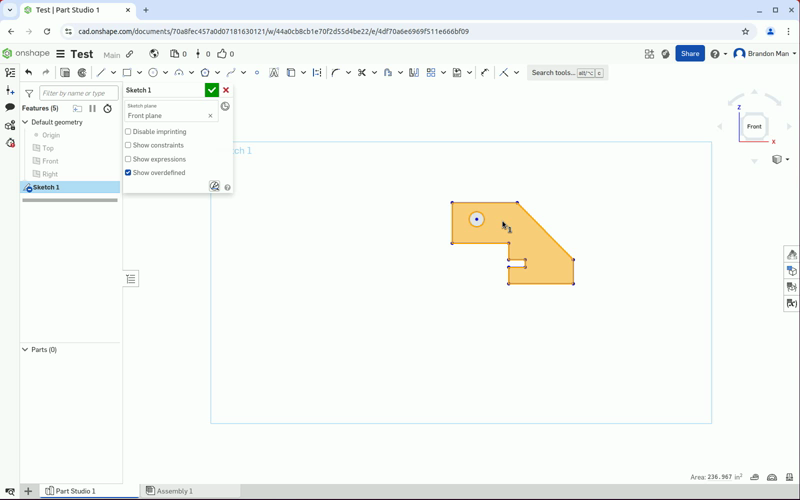
mouse_move(73, 352)
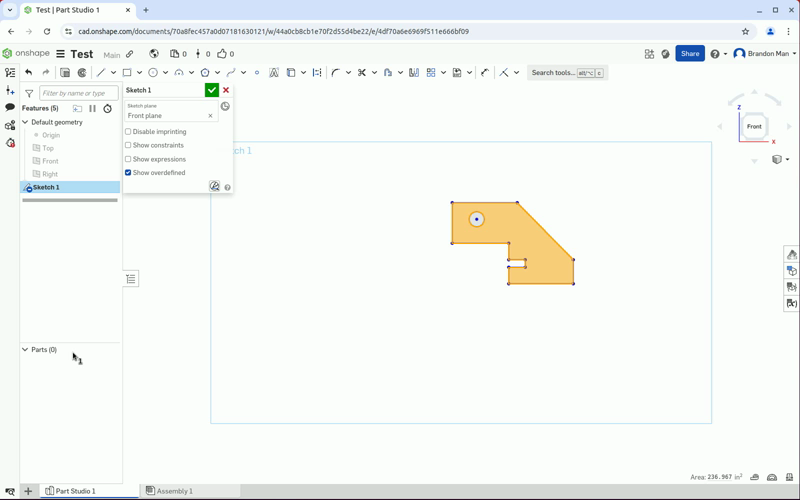
key(shift+y)
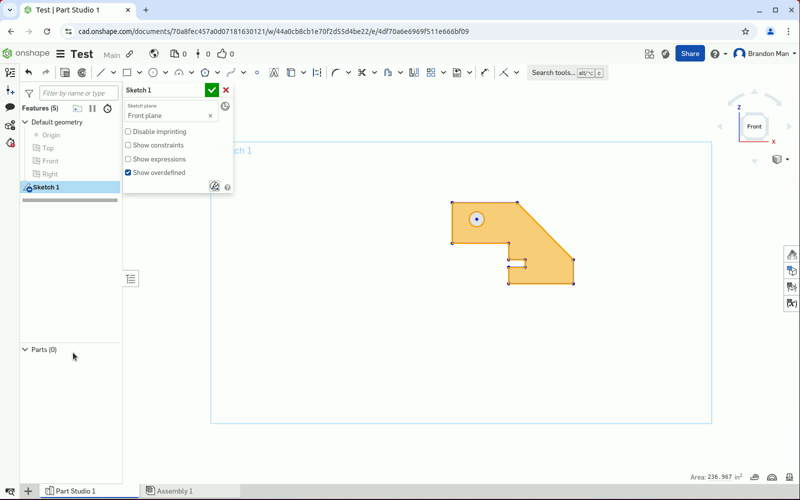
key(shift+e)
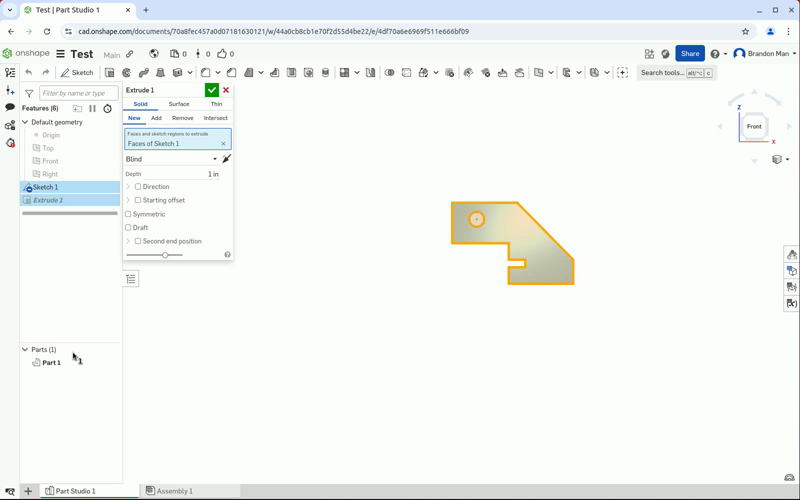
mouse_move(143, 106)
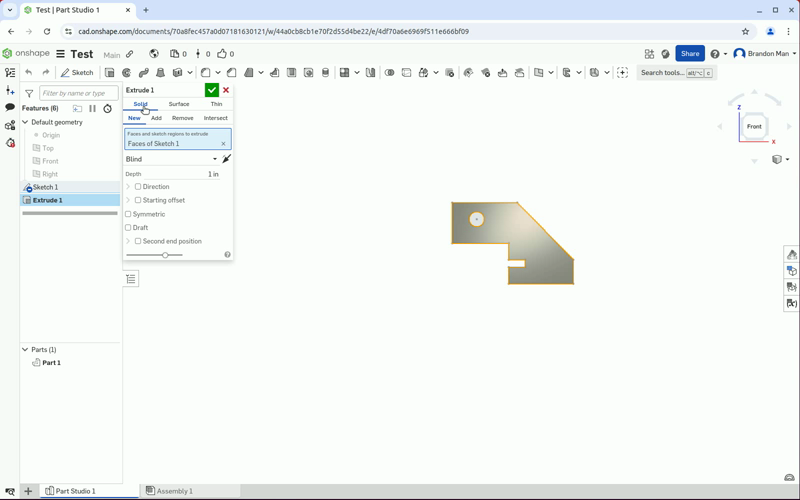
click(143, 106)
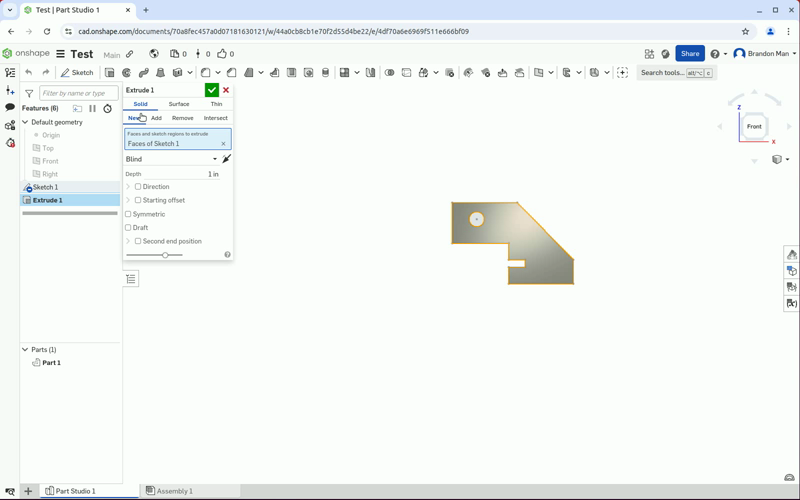
mouse_move(137, 120)
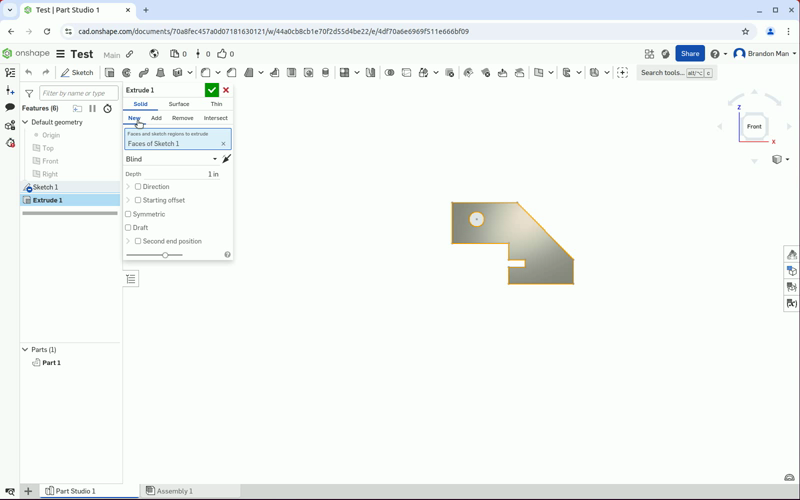
click(137, 120)
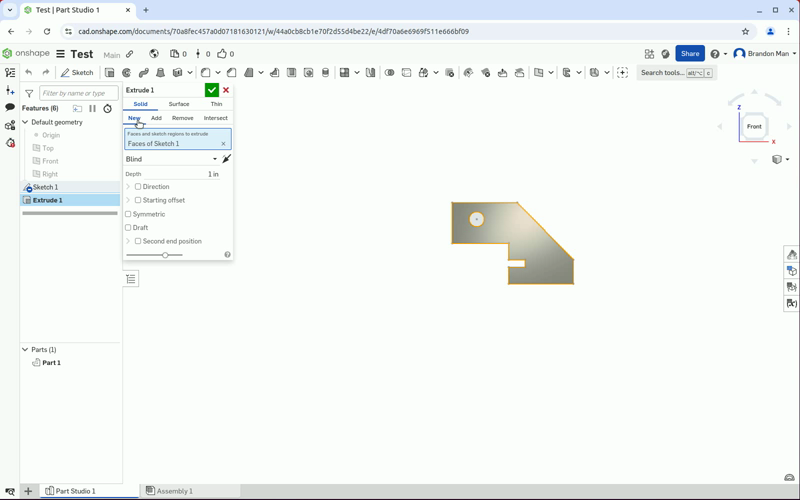
key(tab, 4)
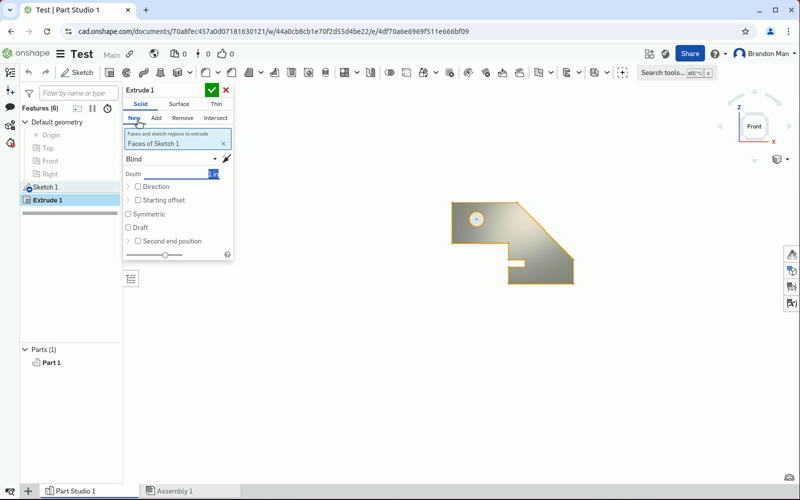
text(6.499)
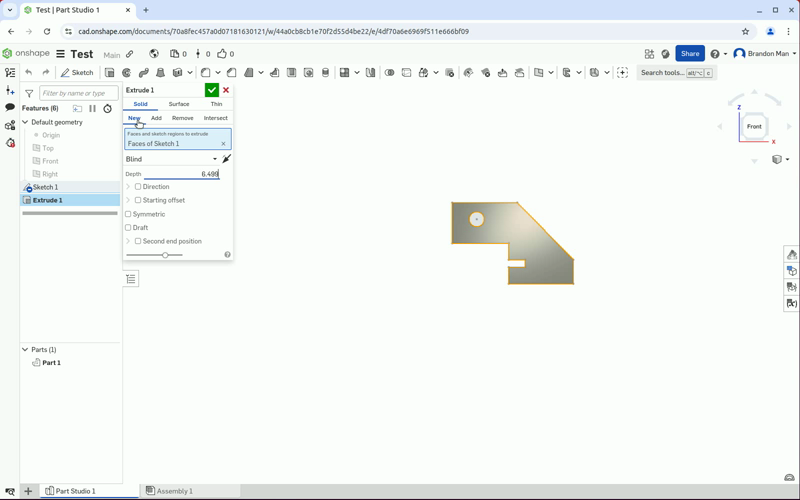
key(enter)
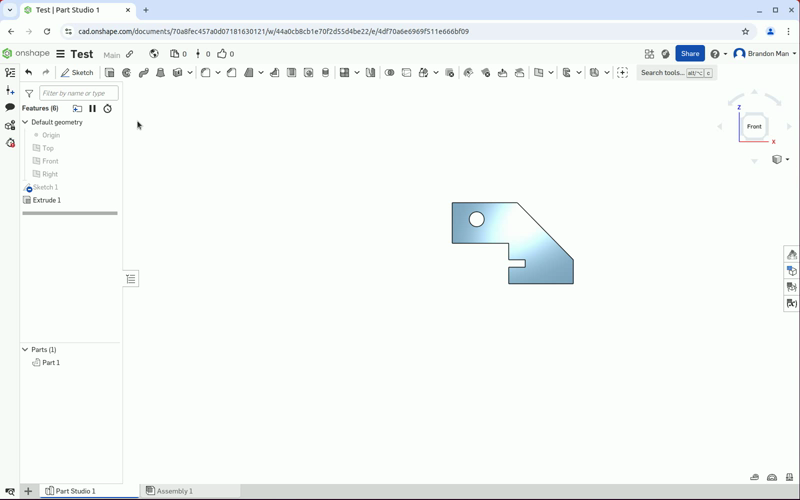
key(shift+h)
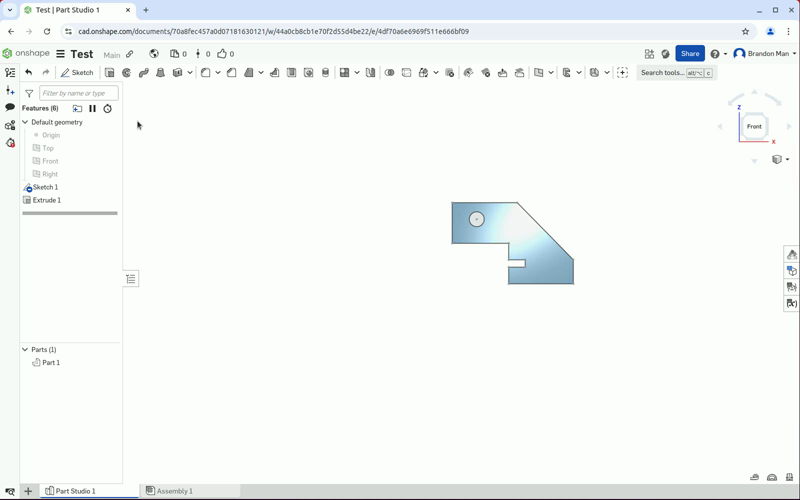
key(shift+h)
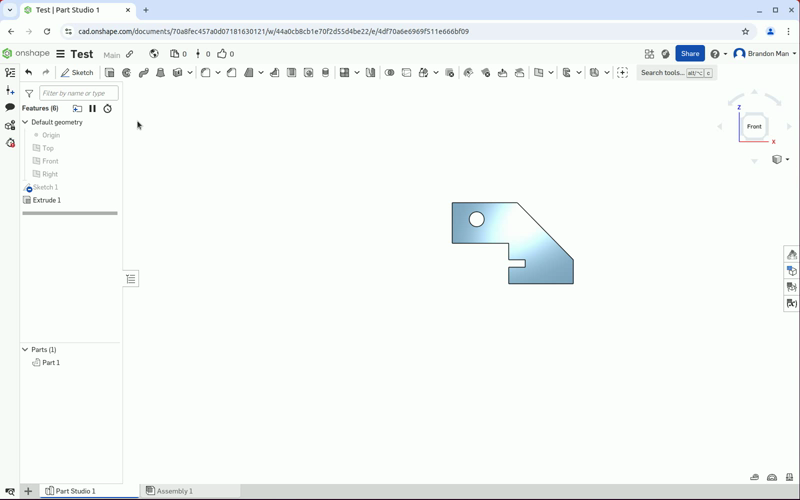
mouse_move(73, 189)
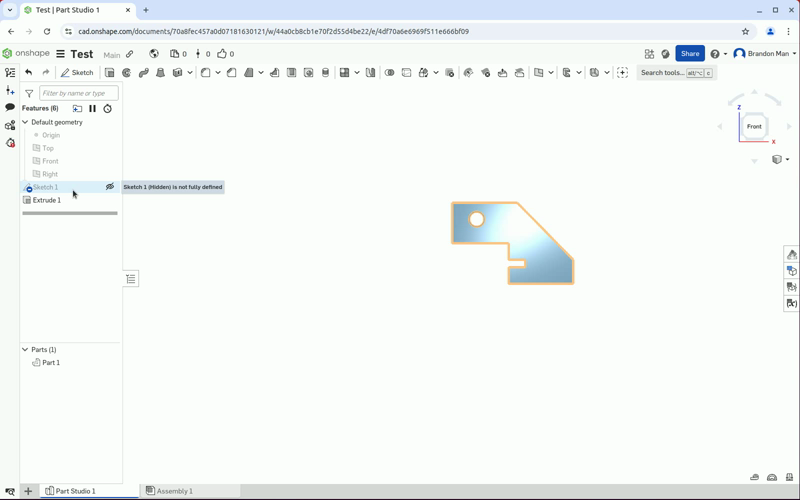
click(73, 189)
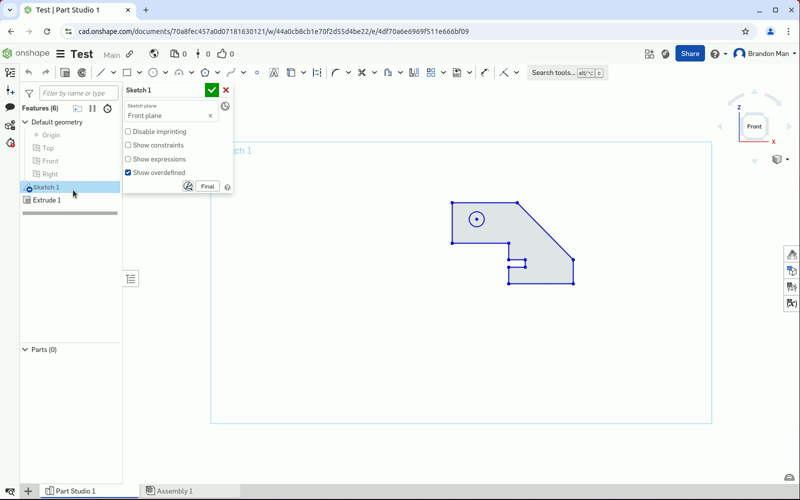
mouse_move(229, 92)
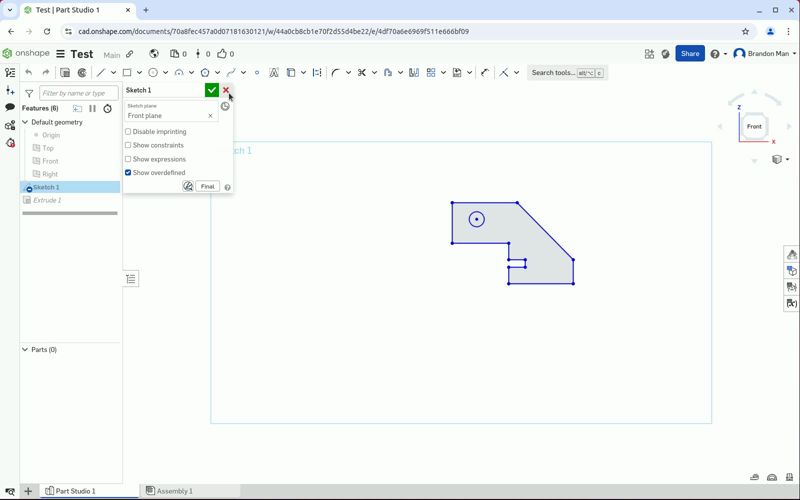
click(229, 92)
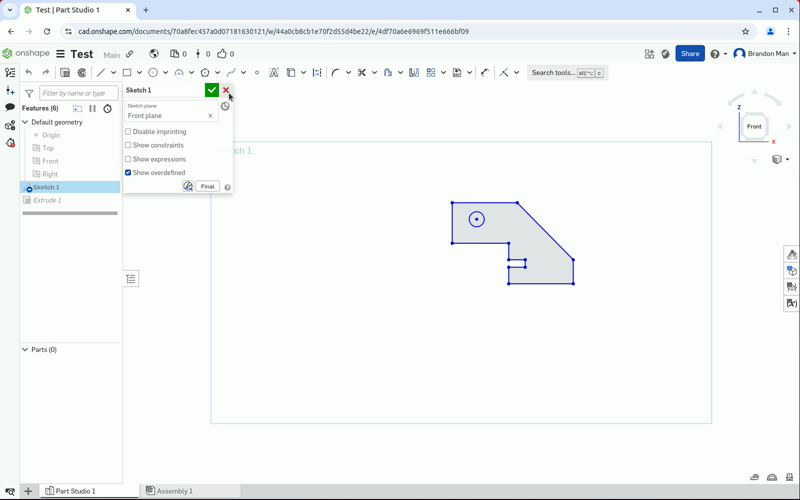
key(shift+s)
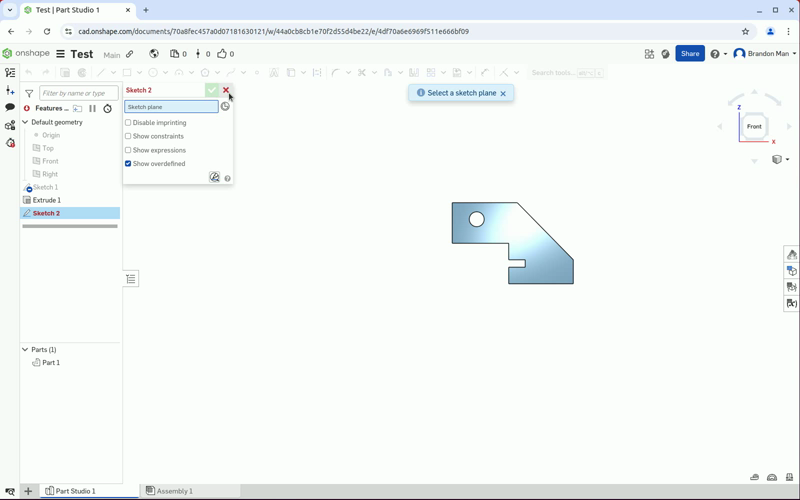
mouse_move(73, 163)
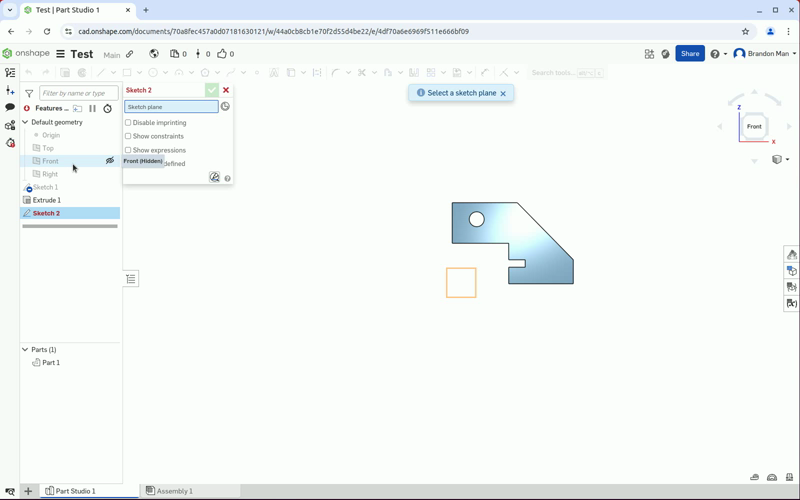
click(73, 163)
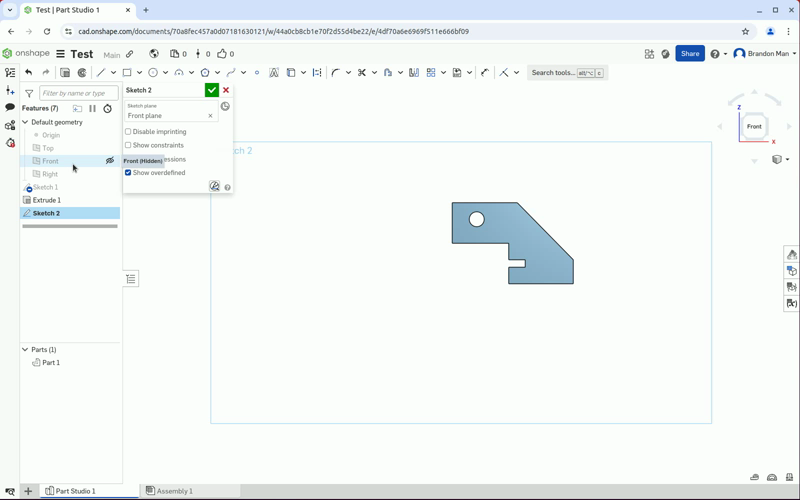
mouse_move(73, 352)
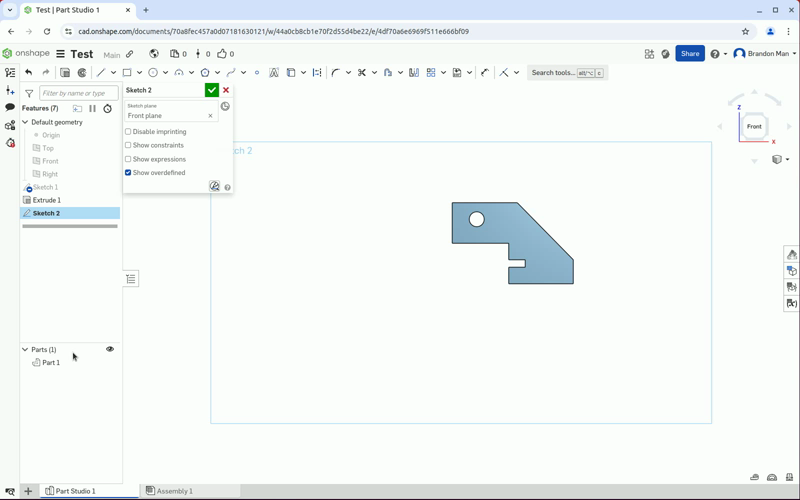
key(y)
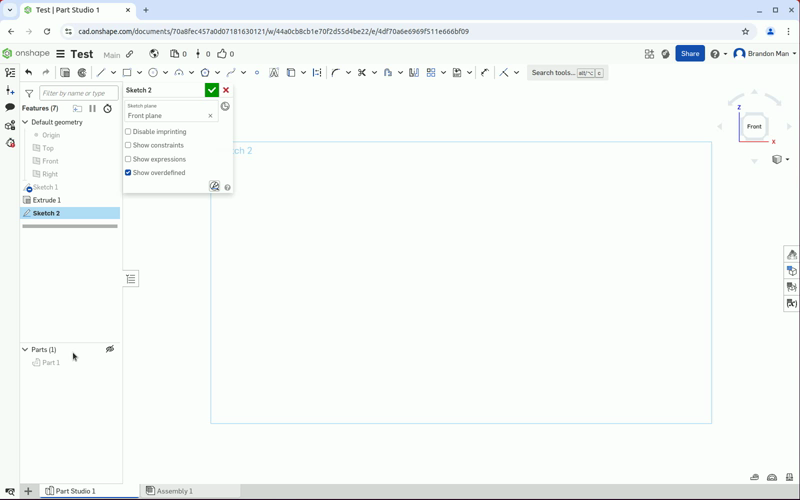
key(l)
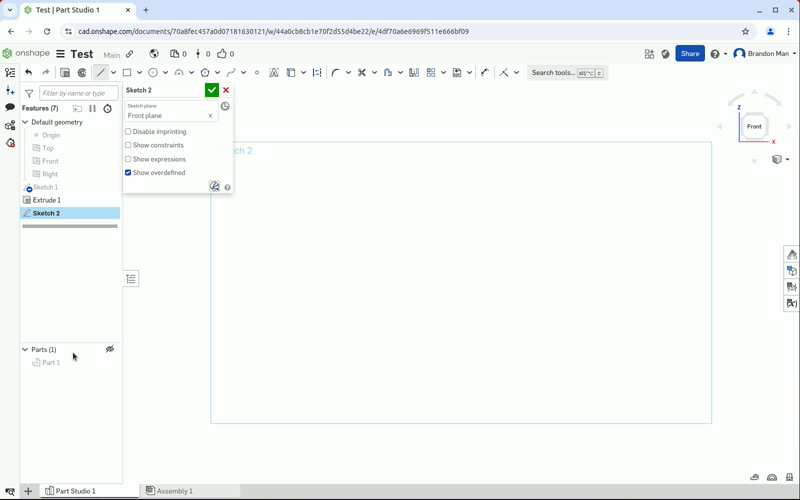
key_down(shift)
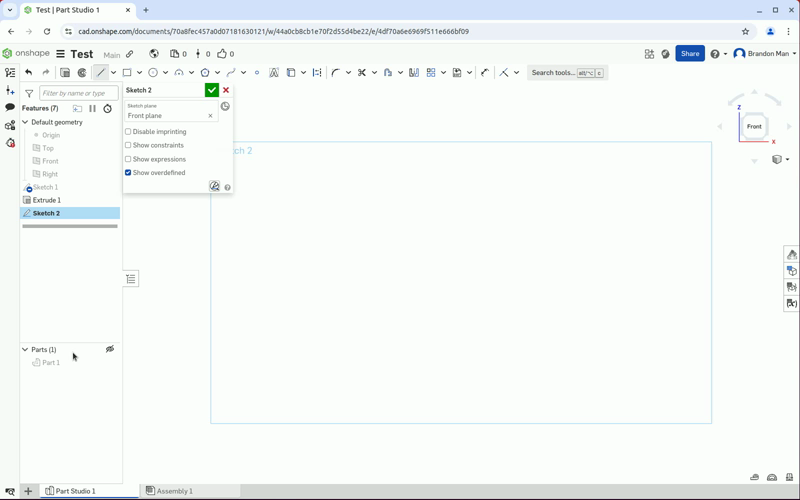
mouse_move(452, 274)
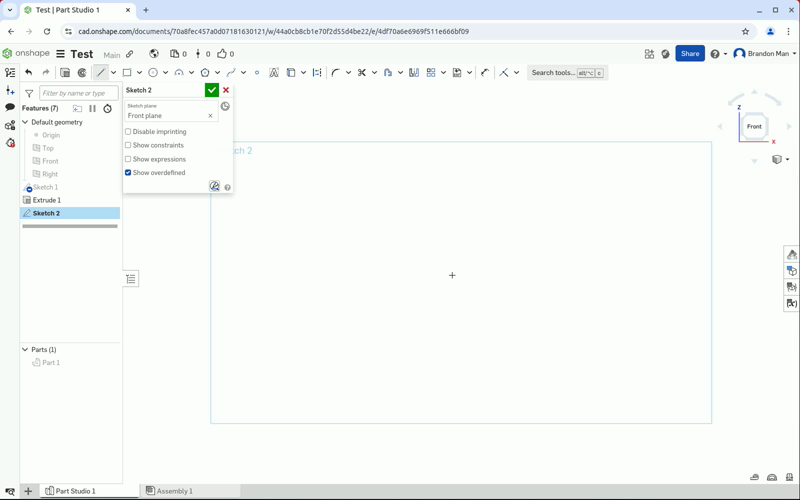
click(452, 274)
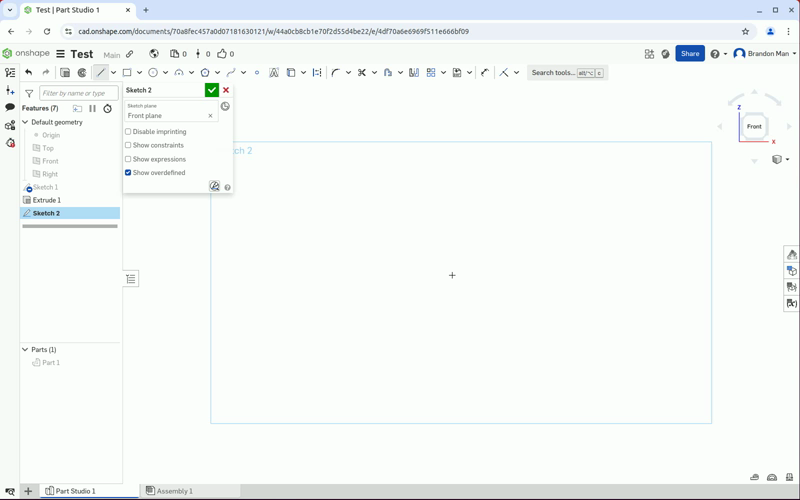
key_up(shift)
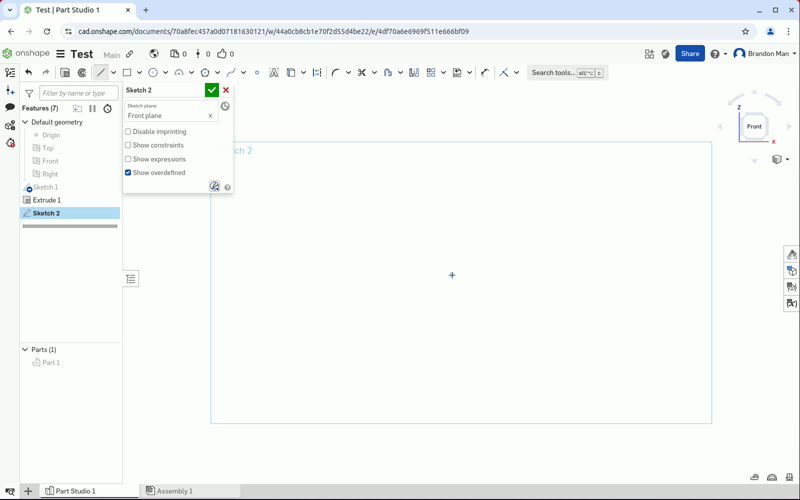
key_down(shift)
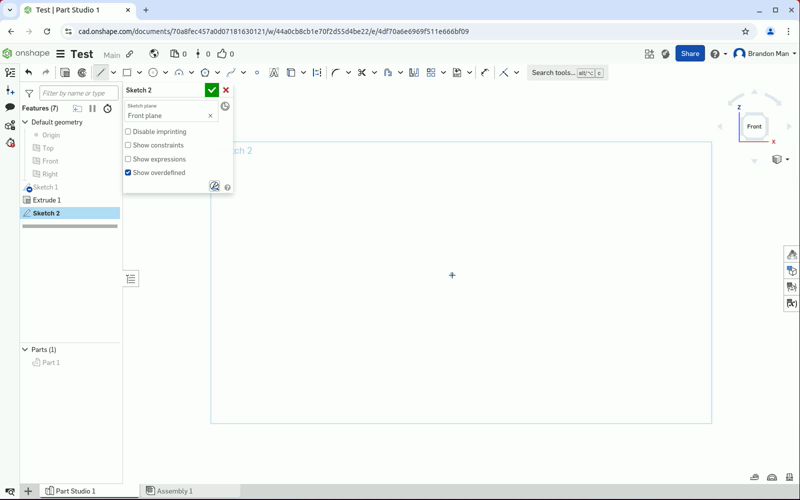
mouse_move(482, 274)
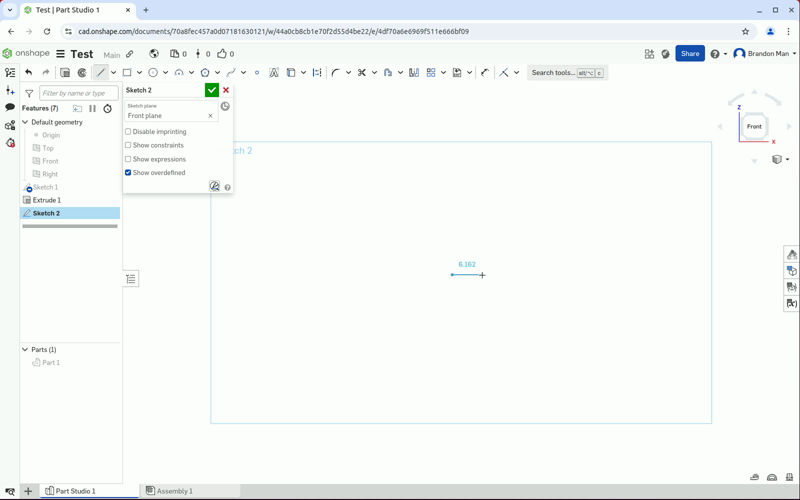
mouse_move(461, 274)
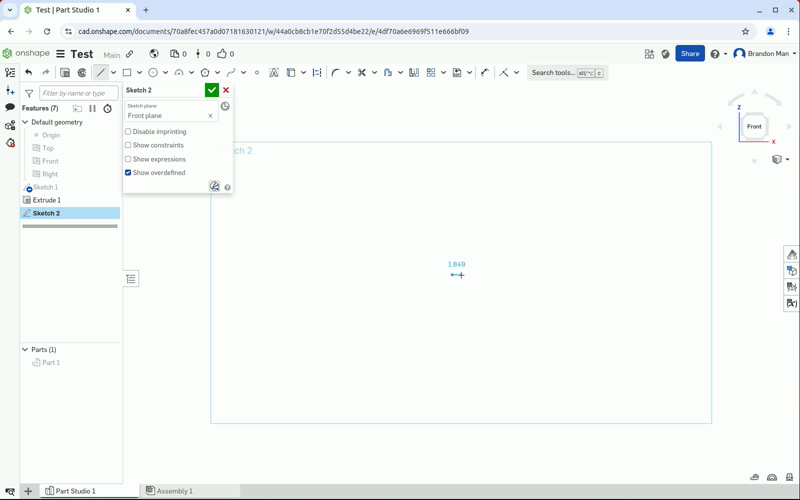
click(461, 274)
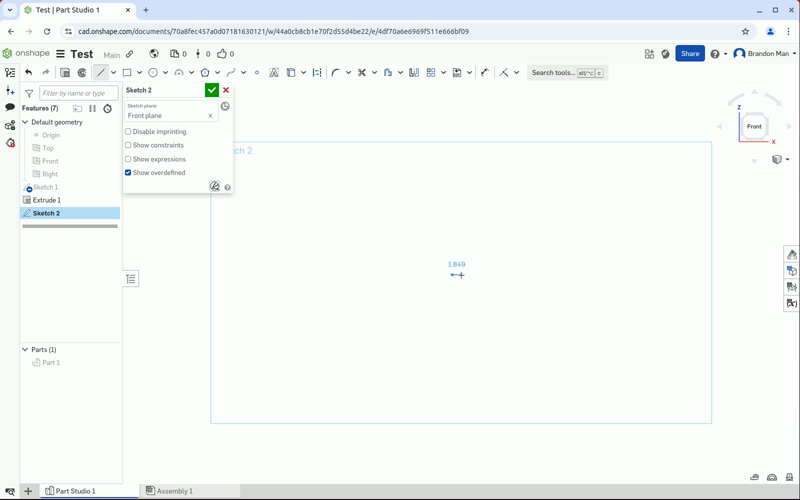
key_up(shift)
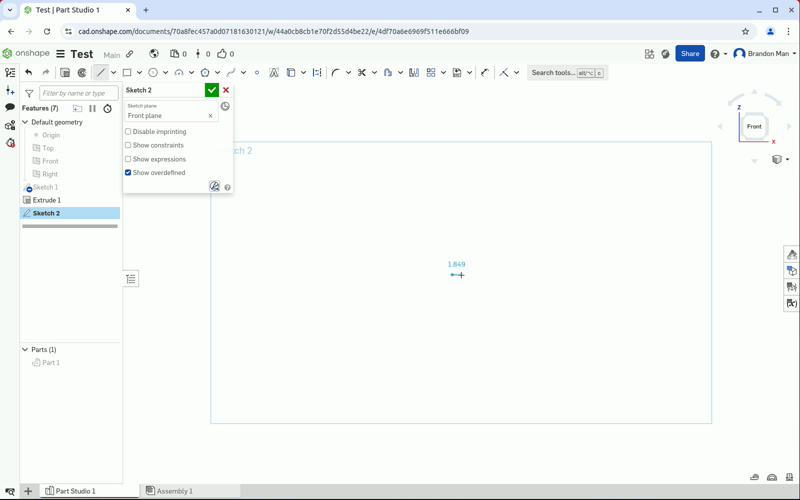
key_down(shift)
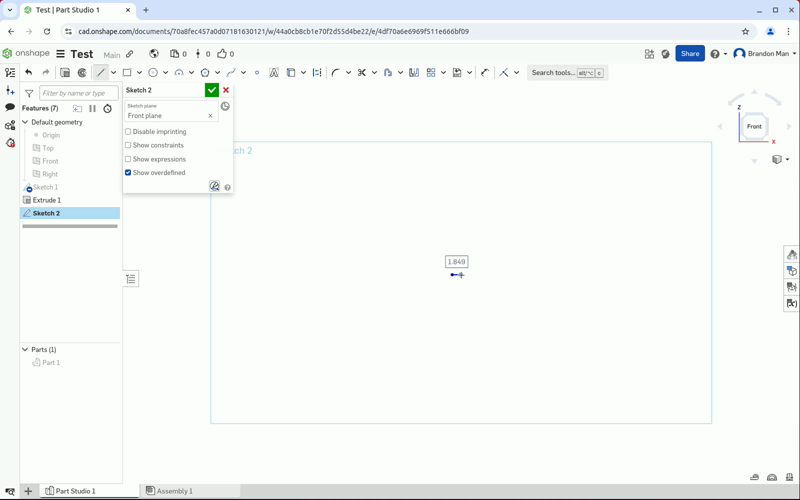
mouse_move(491, 274)
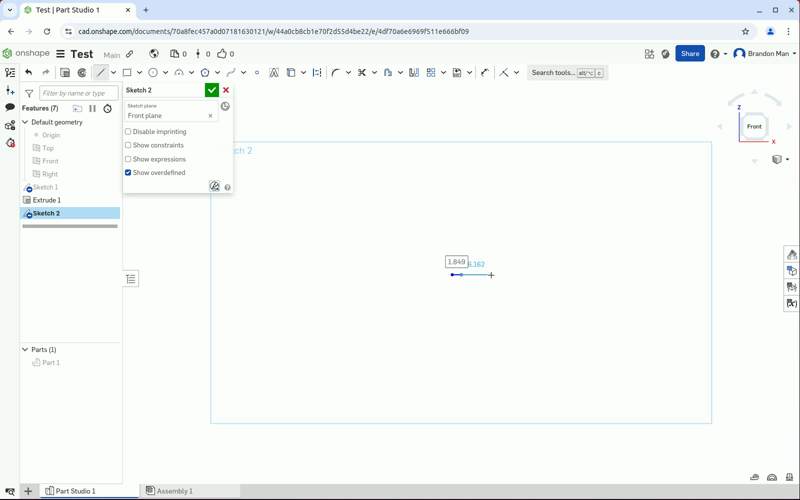
mouse_move(461, 283)
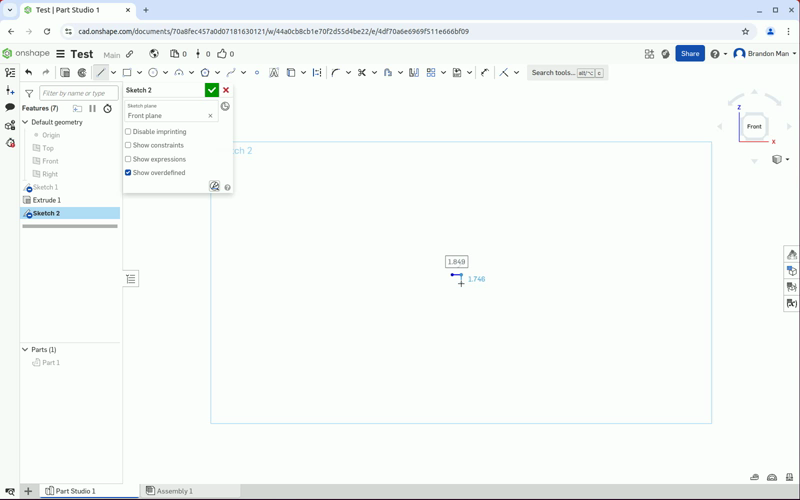
click(461, 283)
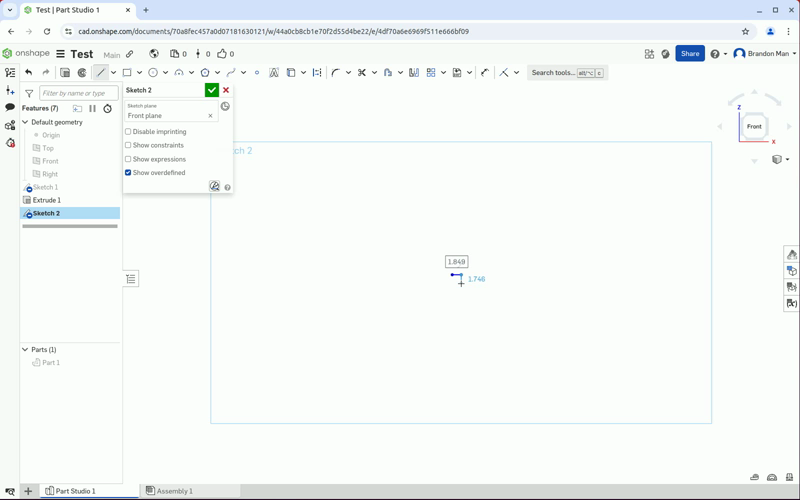
key_up(shift)
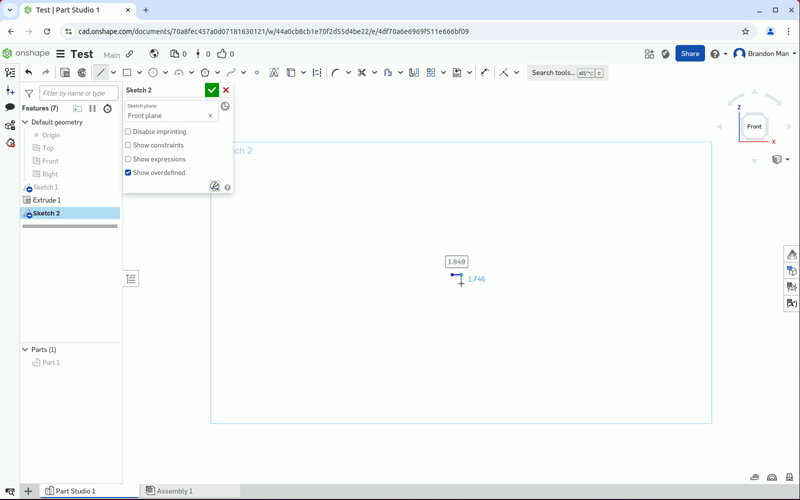
key_down(shift)
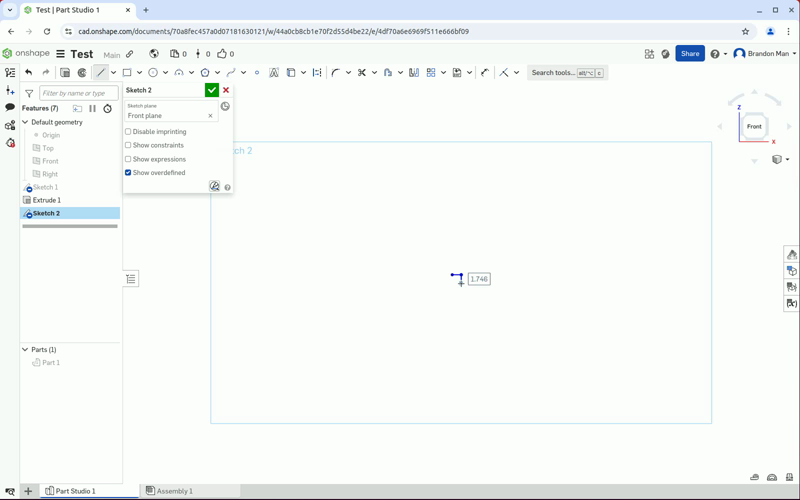
mouse_move(491, 283)
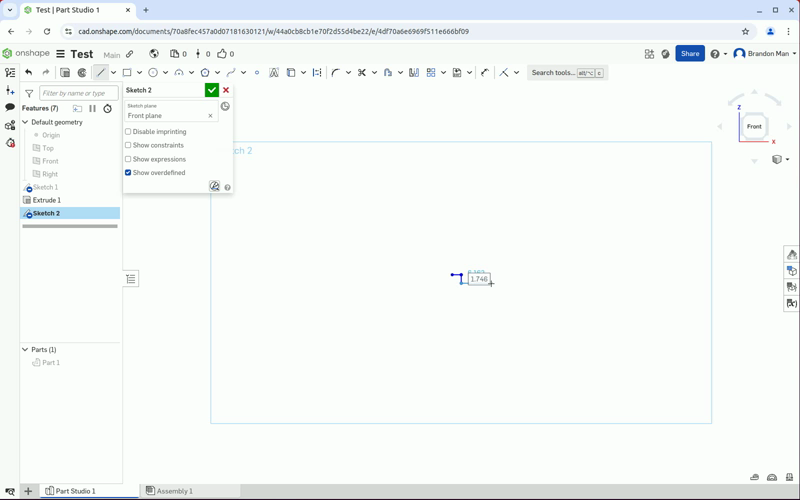
mouse_move(509, 283)
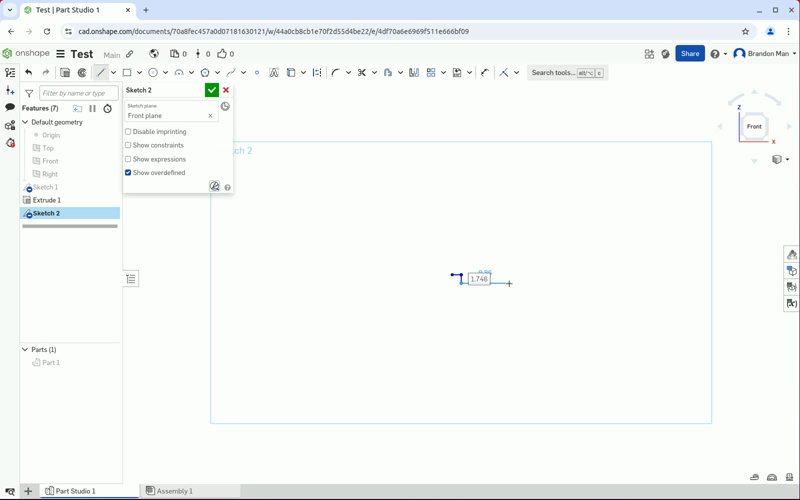
click(509, 283)
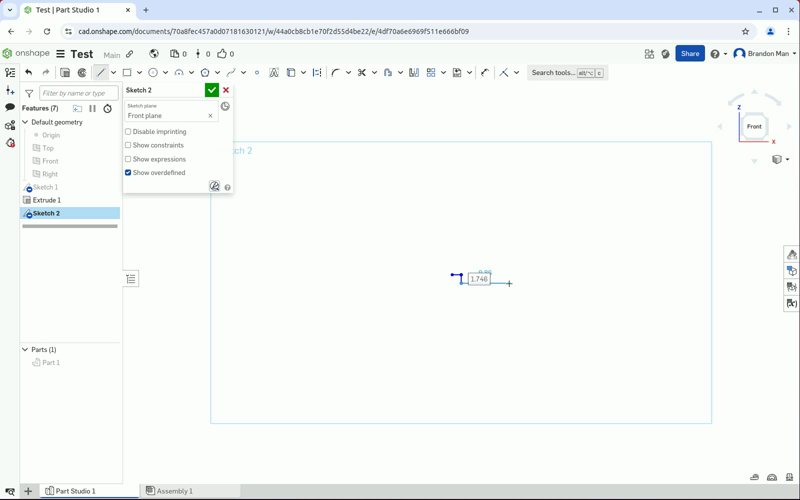
key_up(shift)
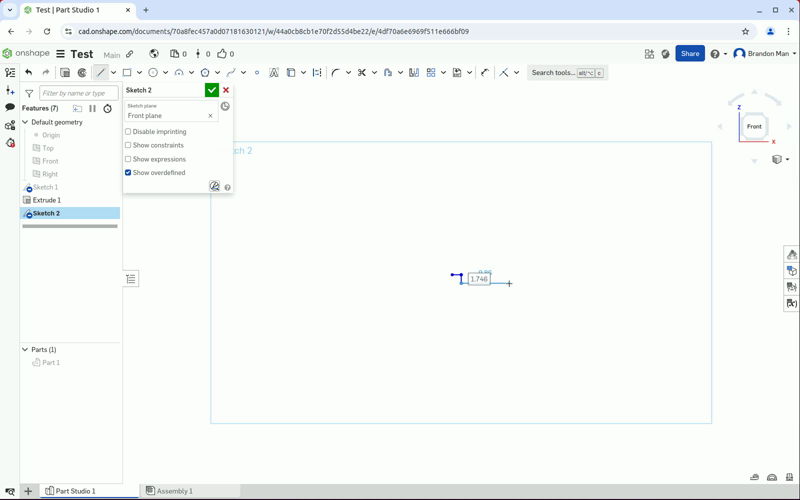
key_down(shift)
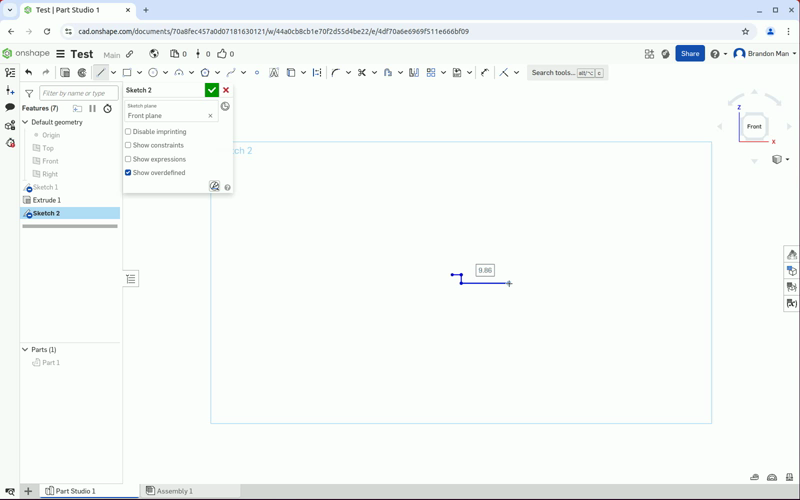
mouse_move(539, 283)
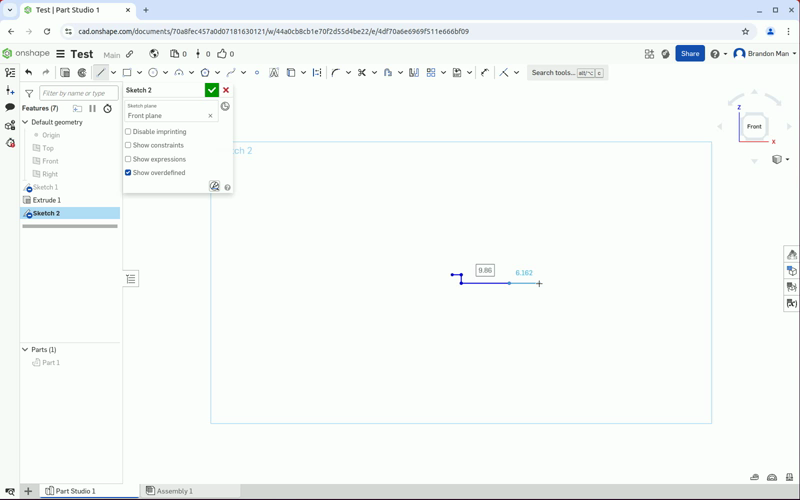
mouse_move(509, 266)
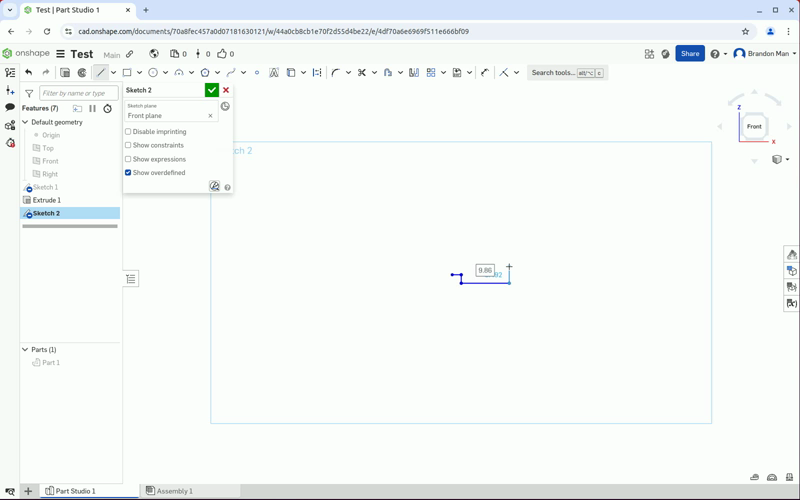
click(509, 266)
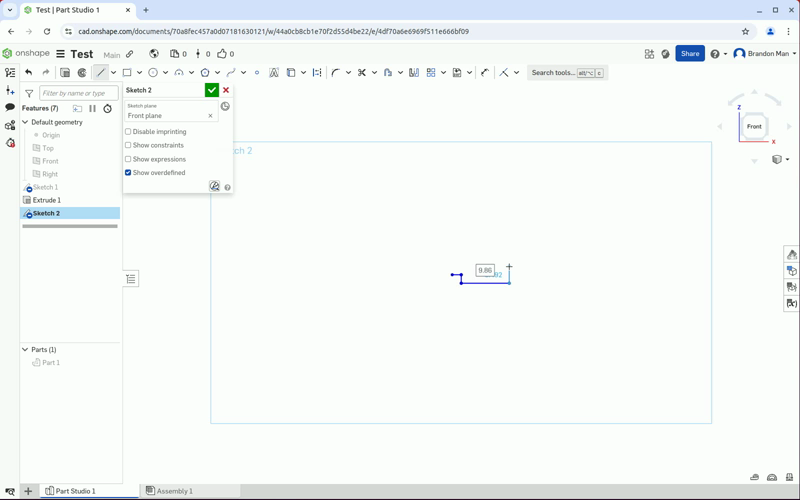
key_up(shift)
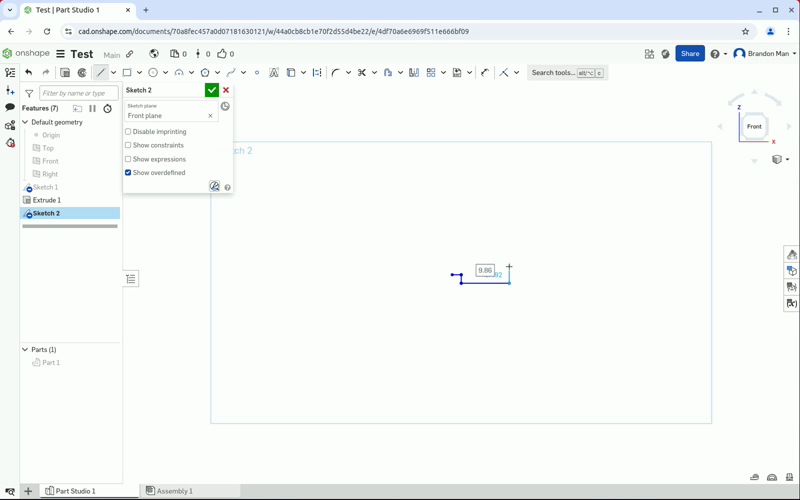
key_down(shift)
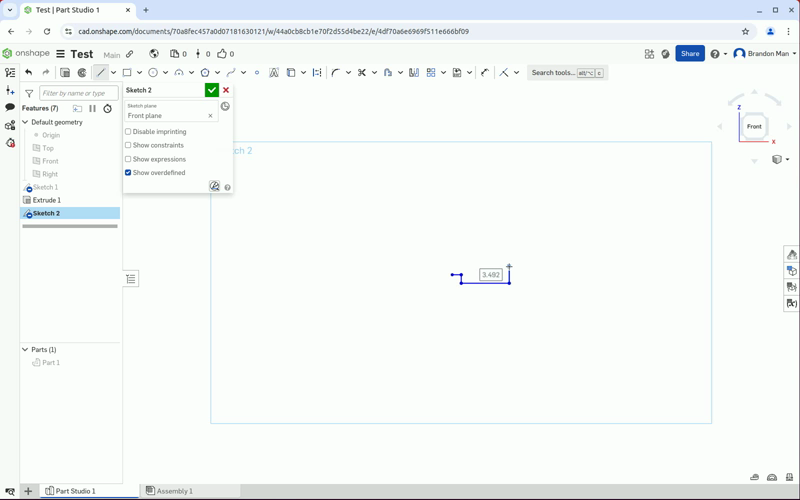
mouse_move(539, 266)
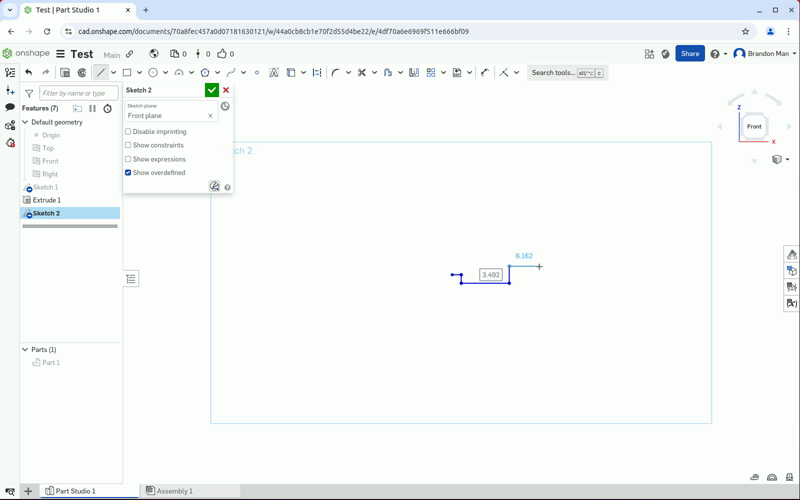
mouse_move(525, 266)
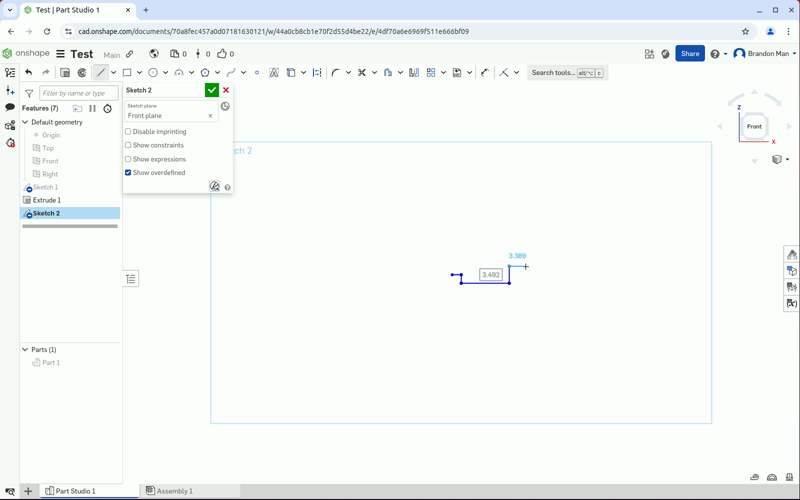
click(525, 266)
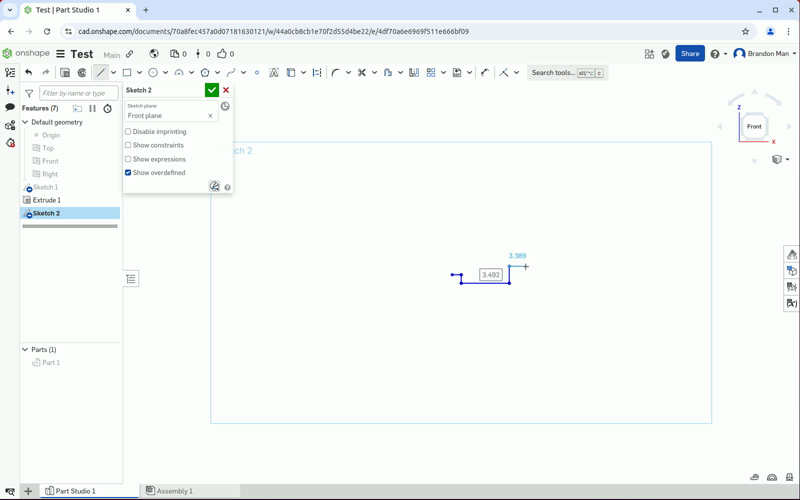
key_up(shift)
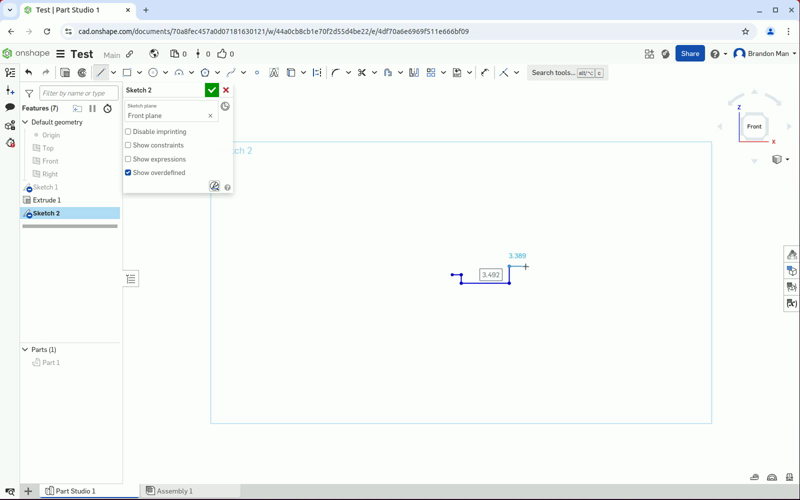
key_down(shift)
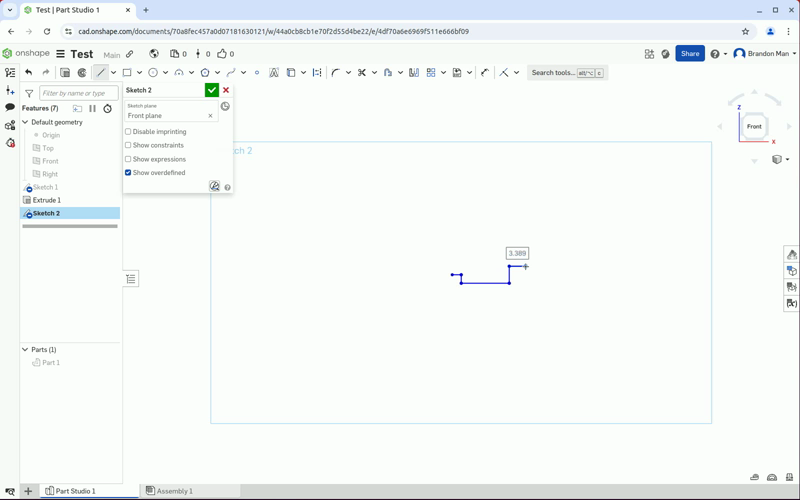
mouse_move(555, 266)
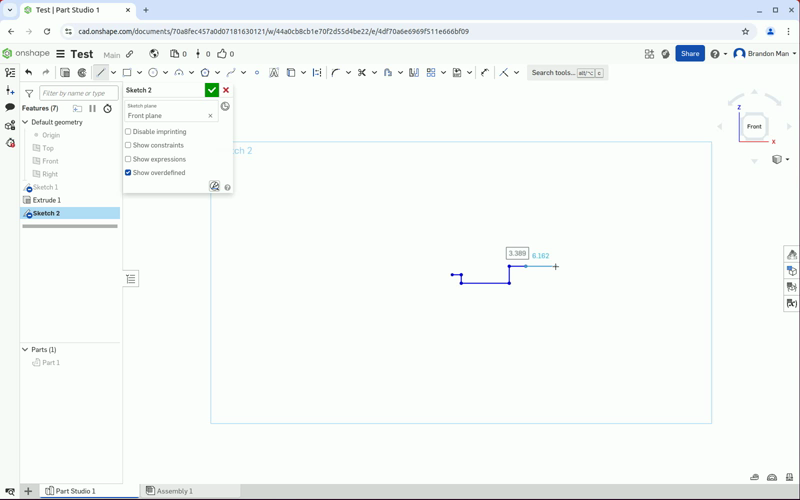
mouse_move(525, 258)
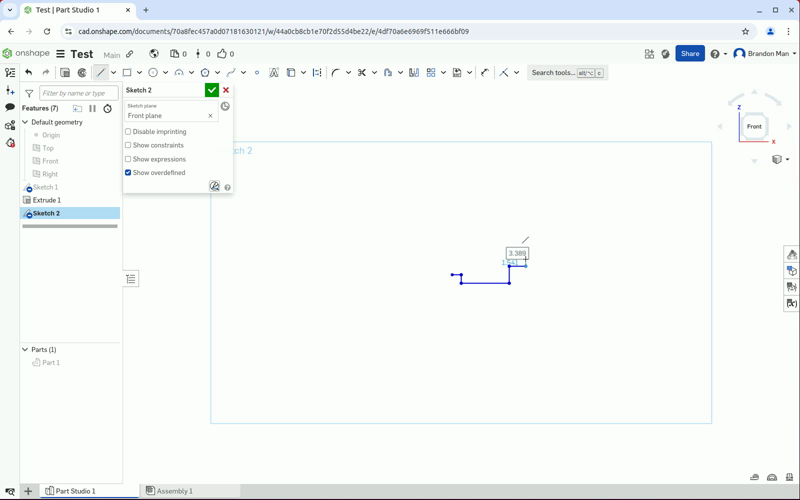
click(525, 258)
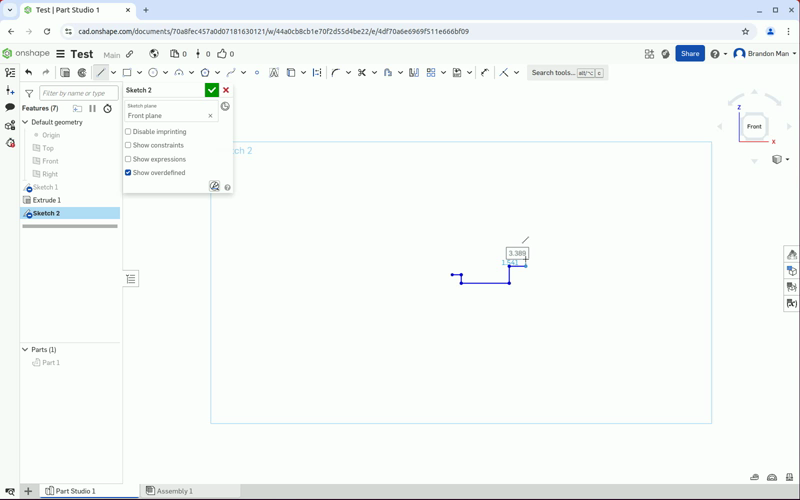
key_up(shift)
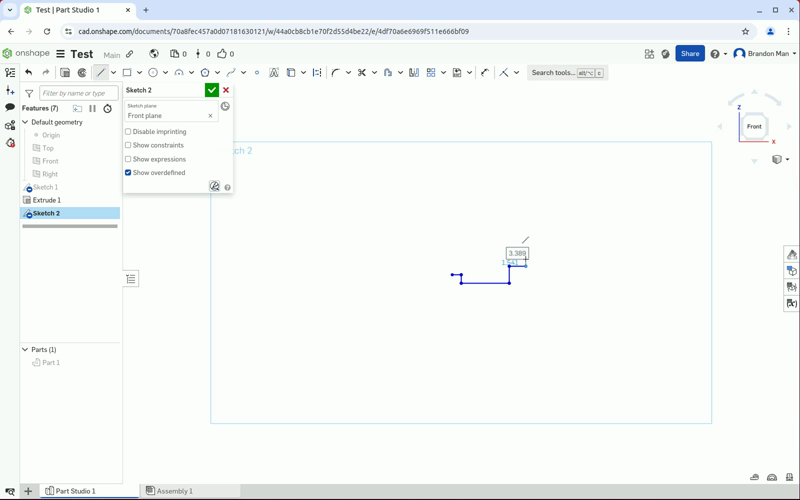
key_down(shift)
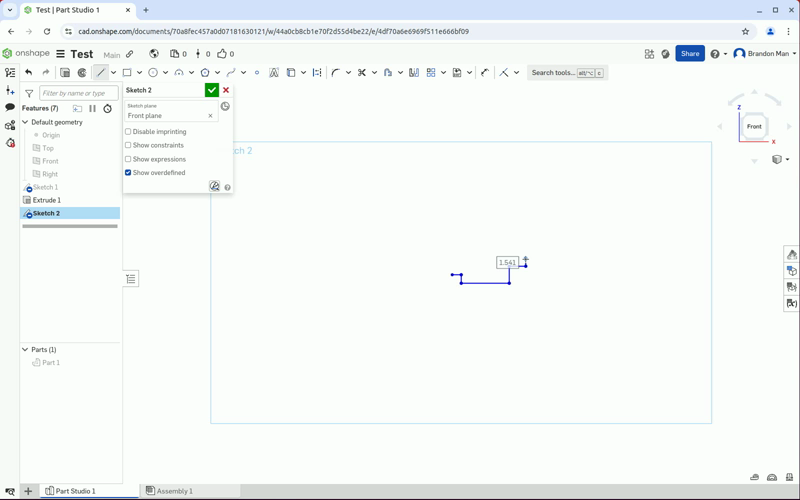
mouse_move(555, 258)
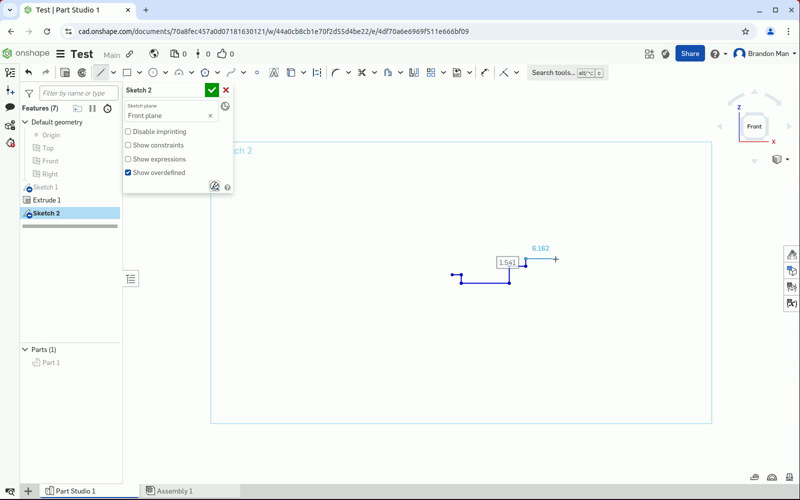
mouse_move(509, 258)
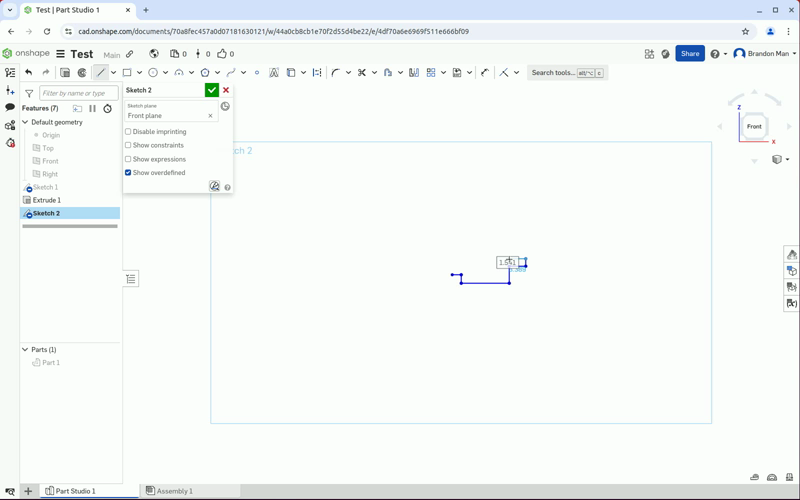
click(509, 258)
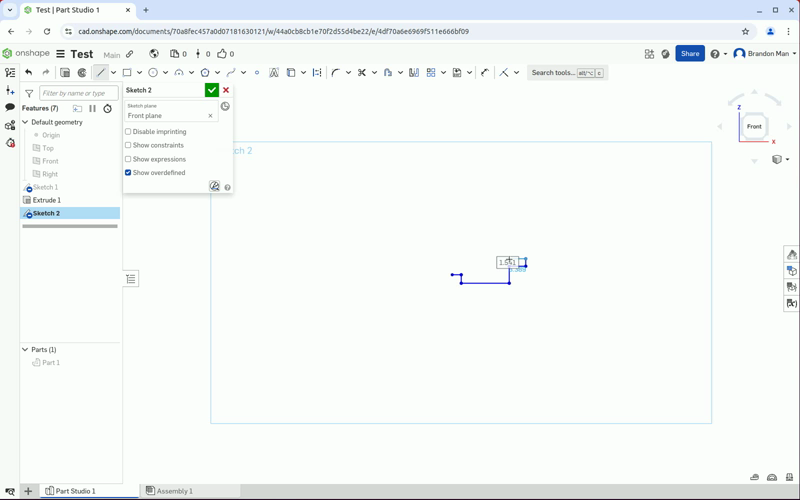
key_up(shift)
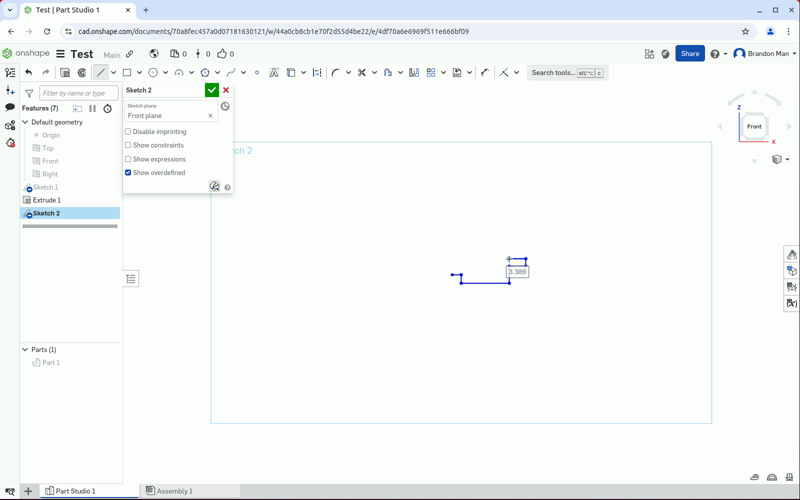
key_down(shift)
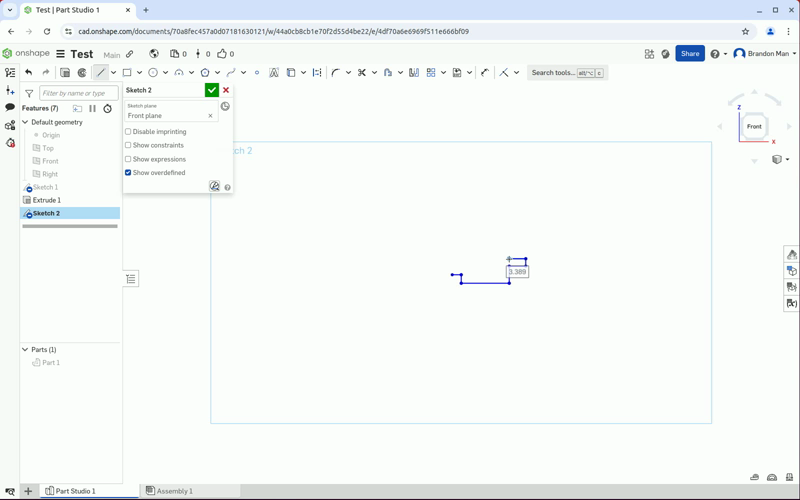
mouse_move(539, 258)
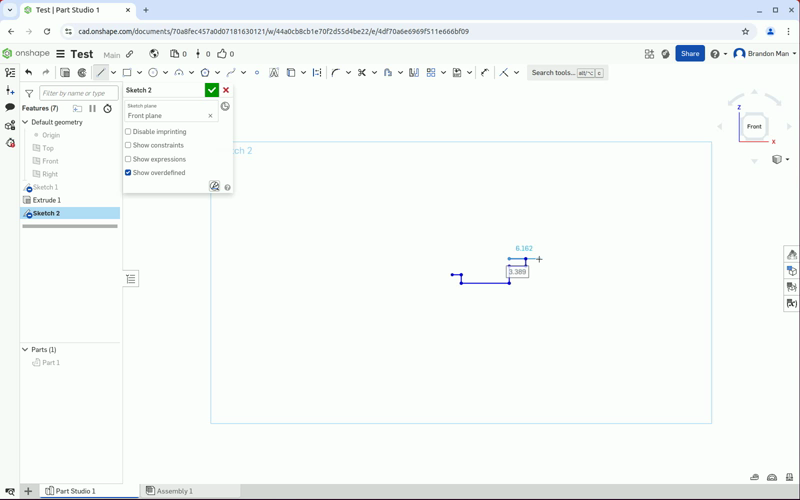
mouse_move(509, 242)
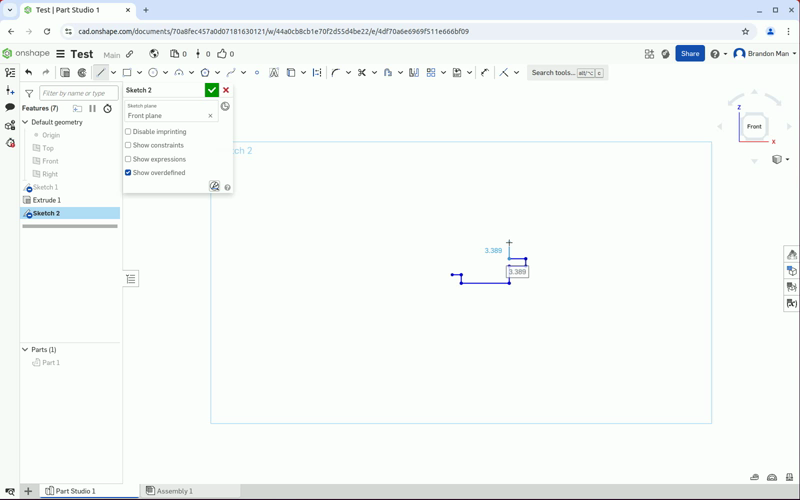
click(509, 242)
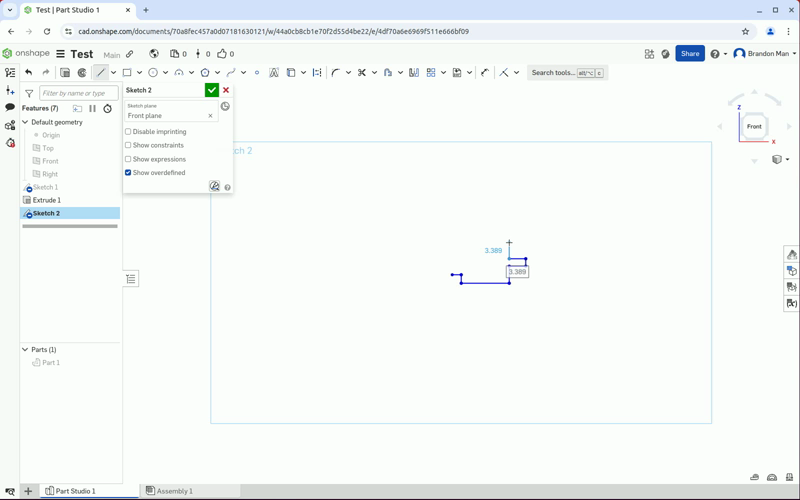
key_up(shift)
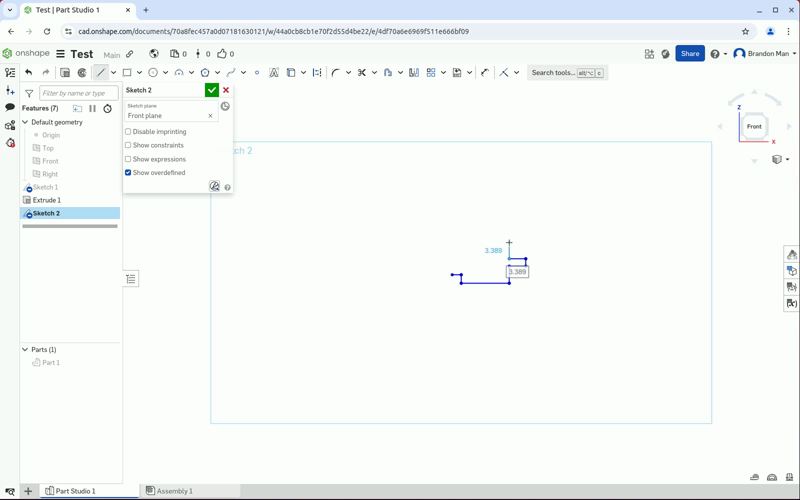
key_down(shift)
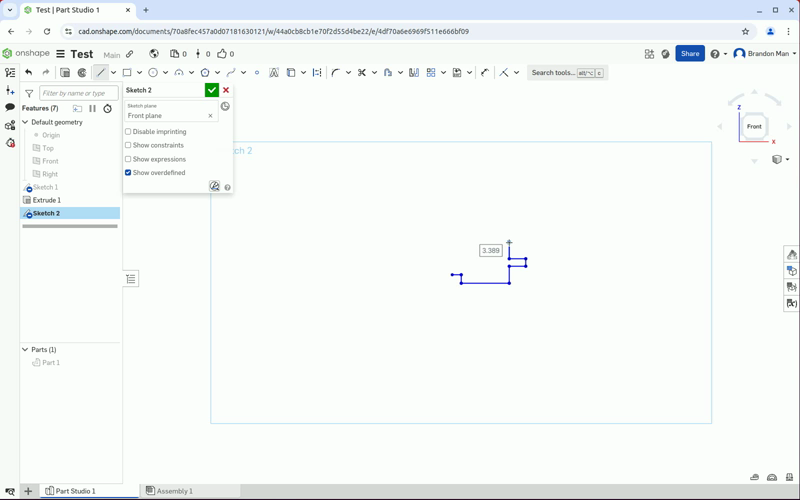
mouse_move(539, 242)
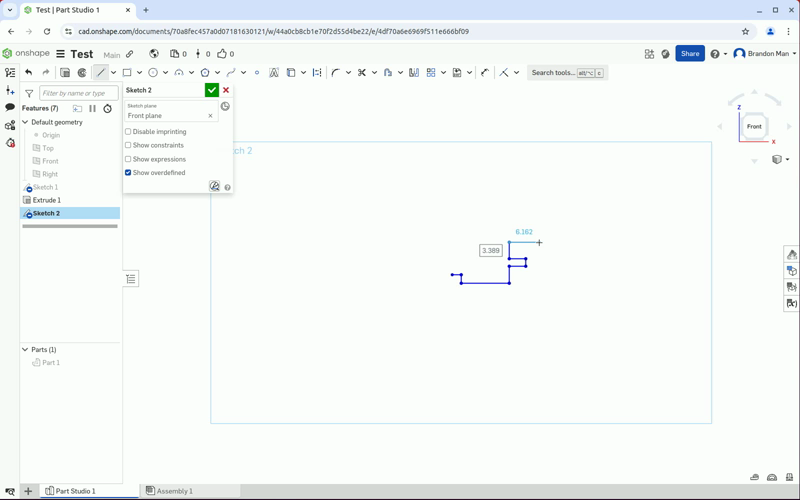
mouse_move(452, 242)
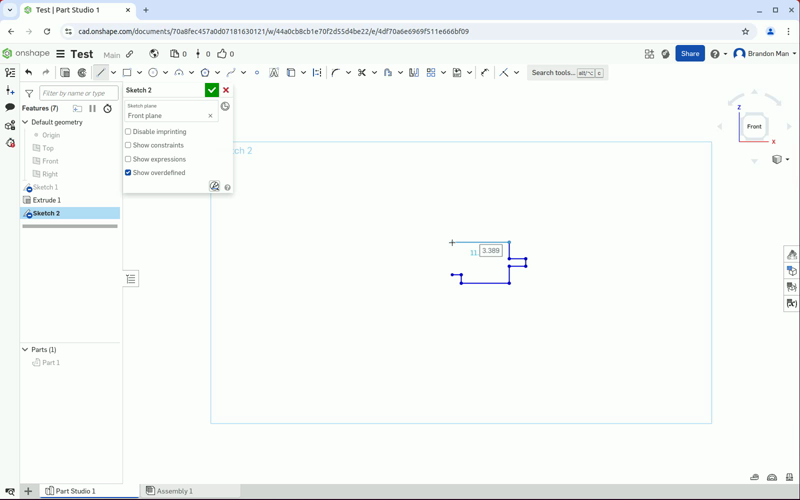
click(452, 242)
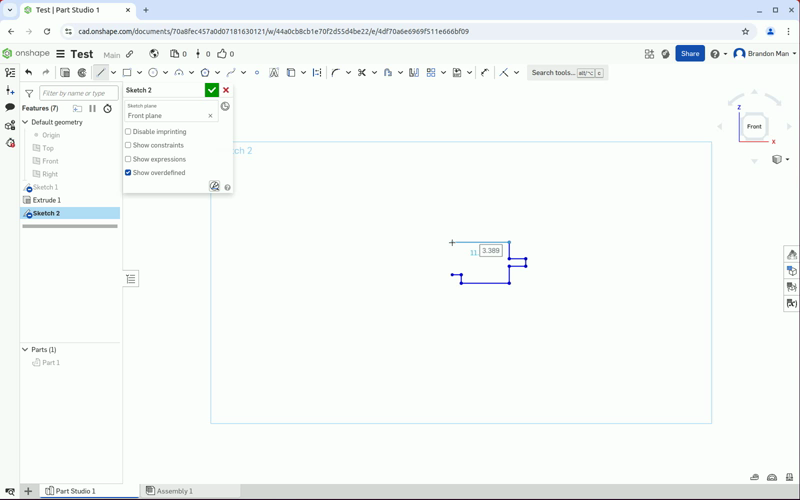
key_up(shift)
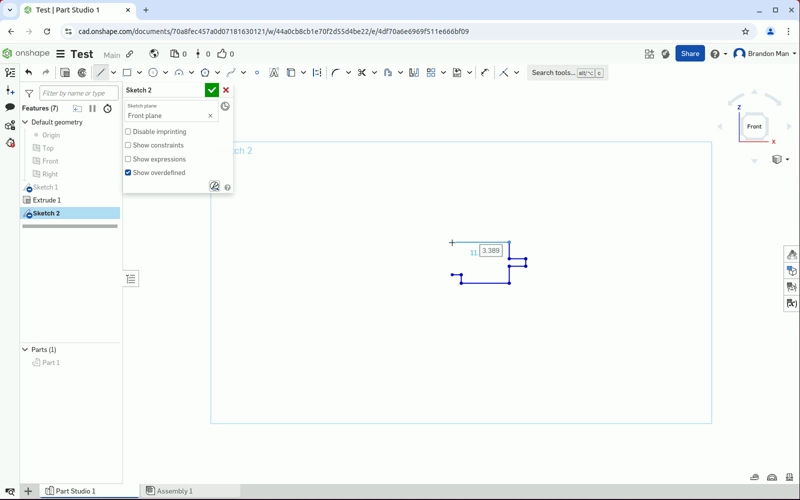
mouse_move(482, 242)
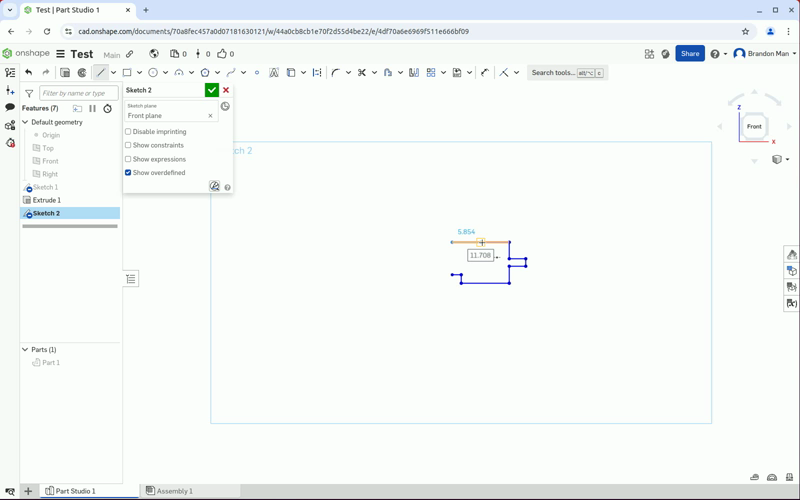
key_down(shift)
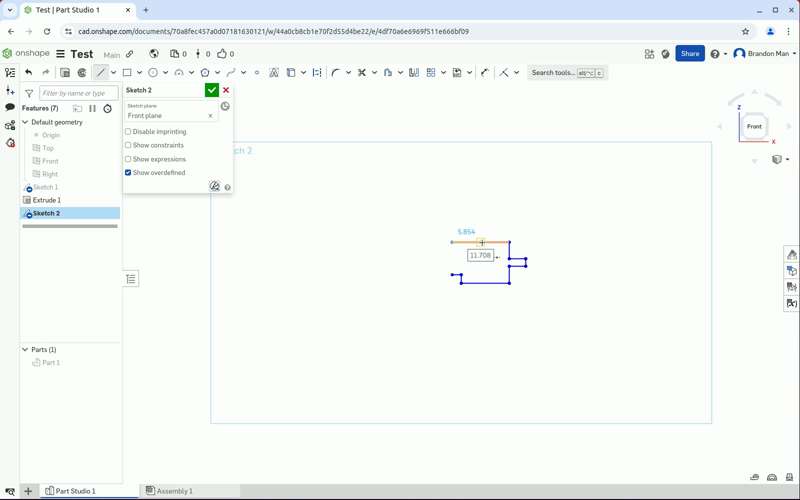
mouse_move(452, 274)
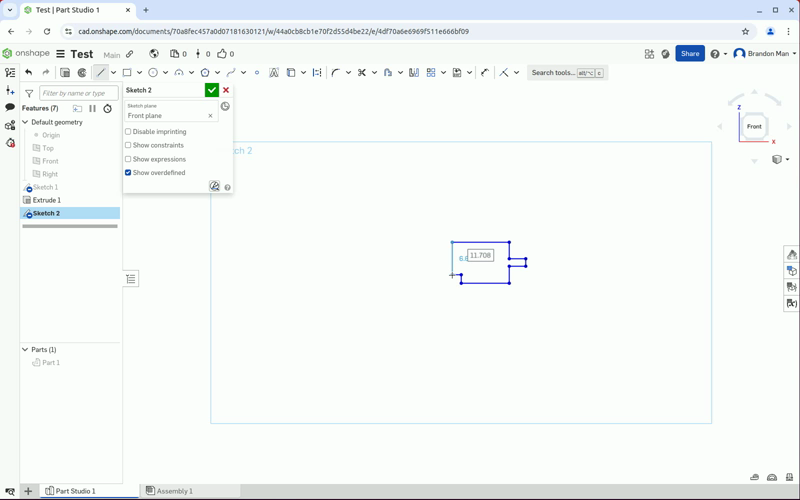
key_up(shift)
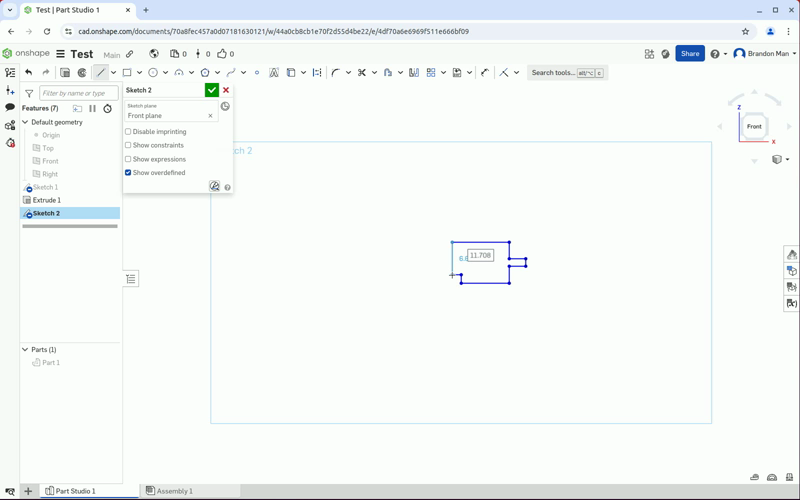
click(452, 274)
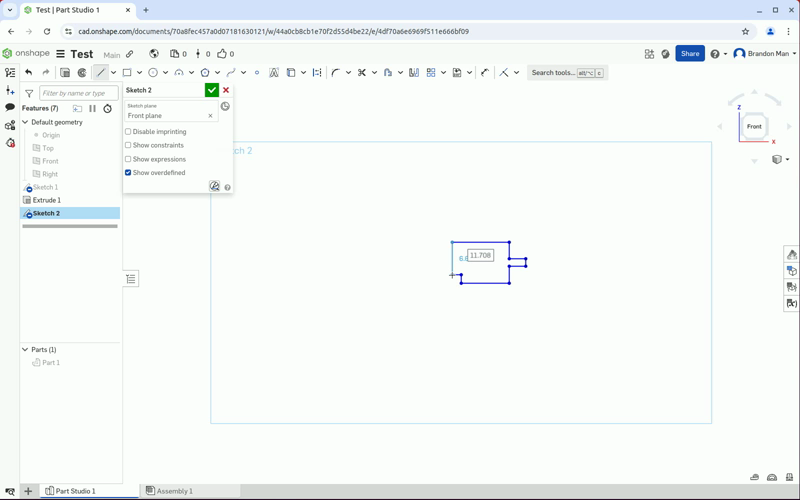
key(esc)
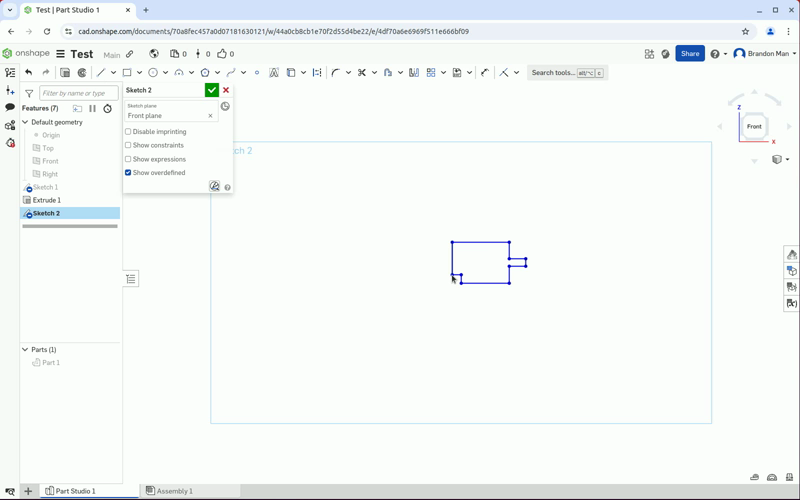
mouse_move(481, 247)
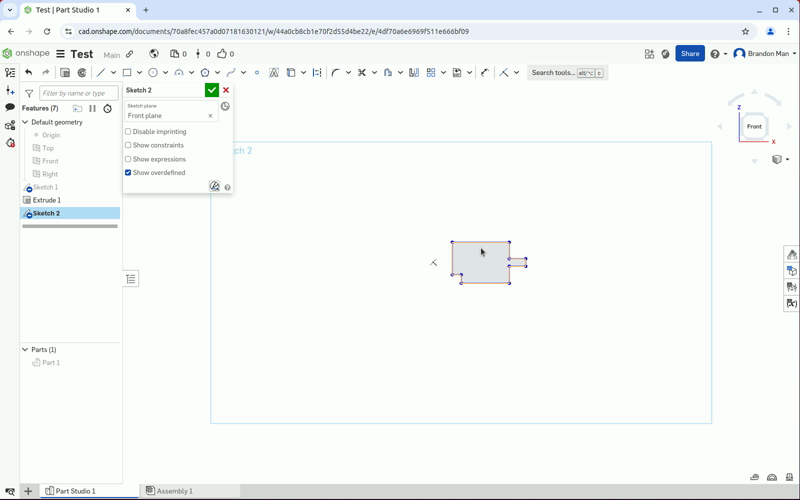
click(481, 247)
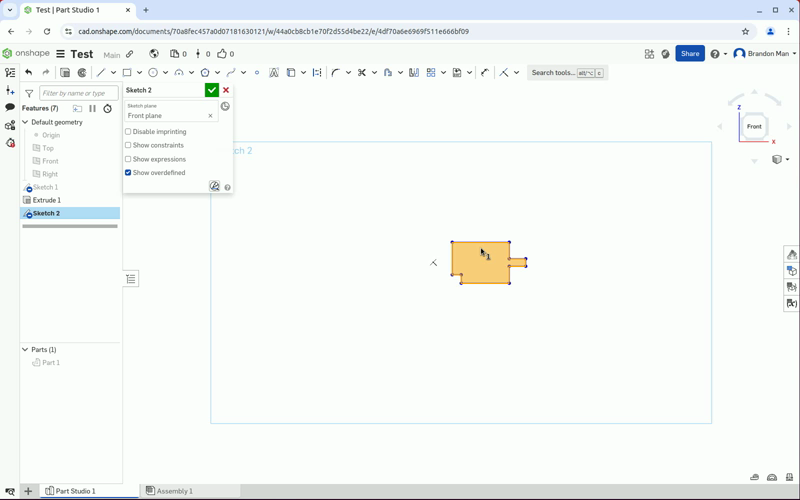
mouse_move(73, 352)
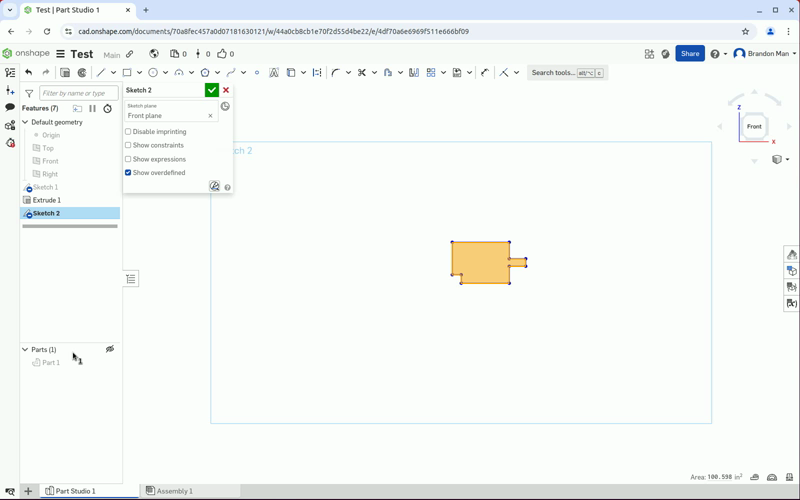
key(shift+y)
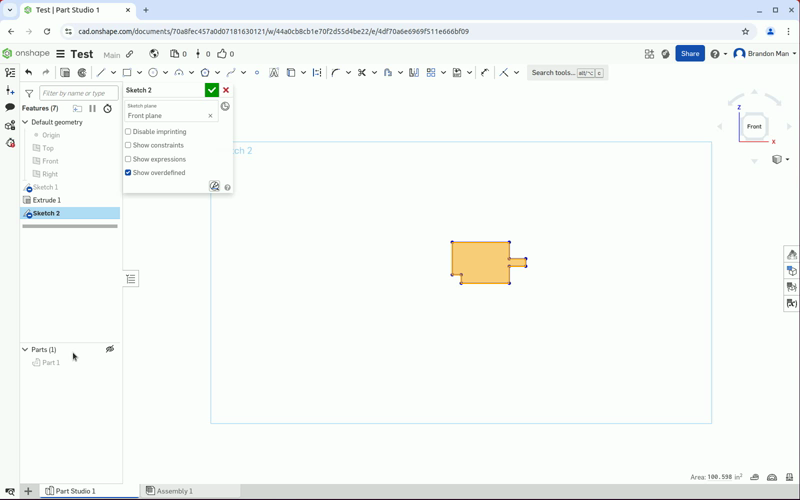
key(shift+e)
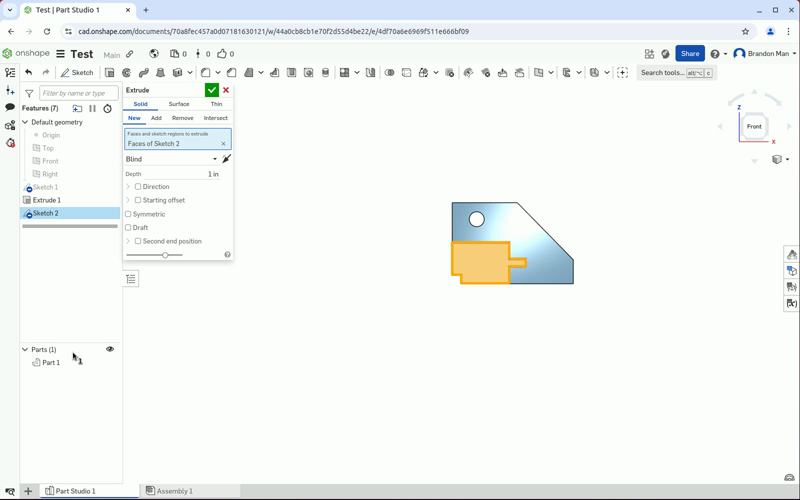
mouse_move(143, 106)
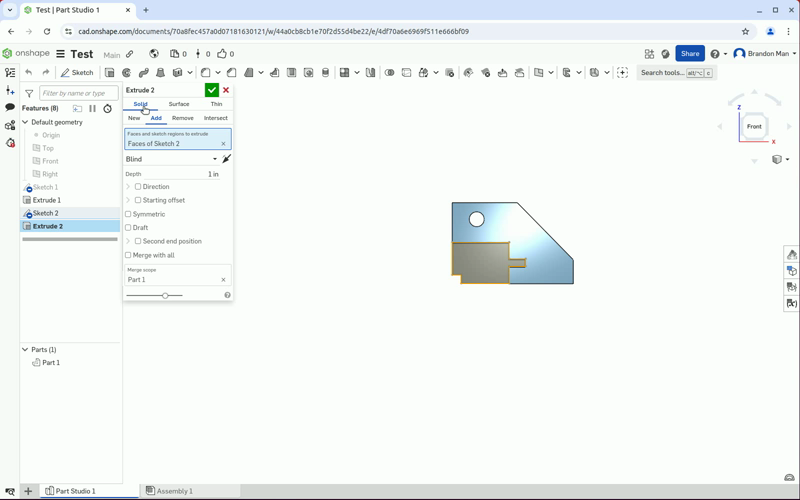
click(143, 106)
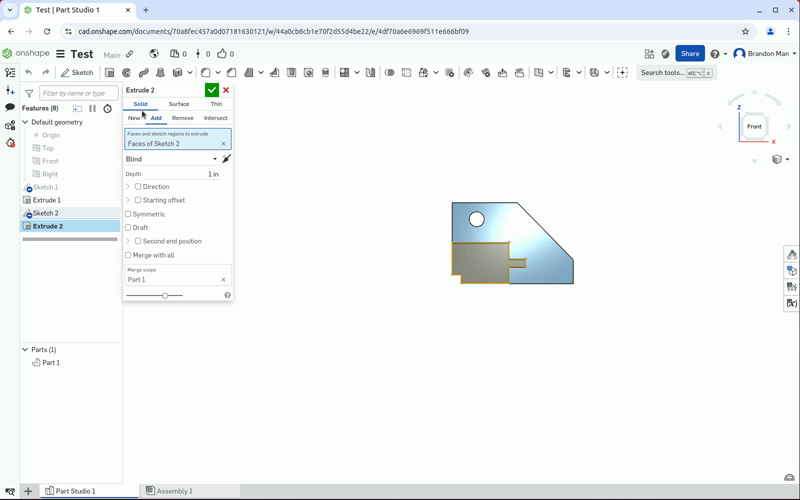
mouse_move(137, 120)
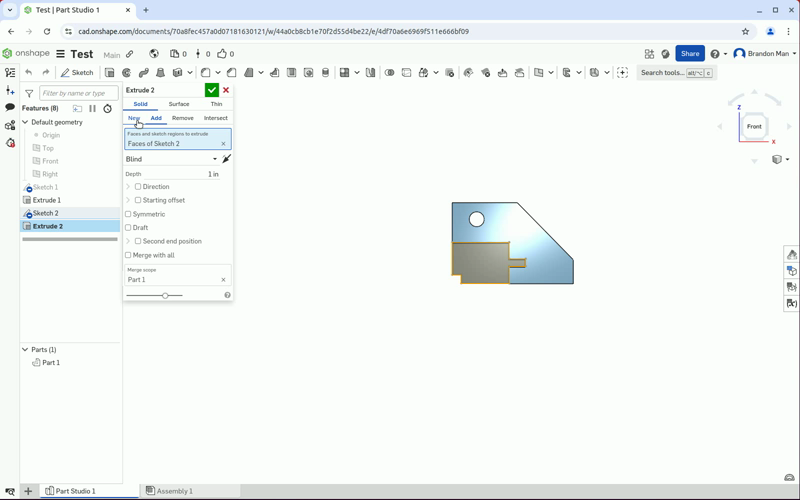
click(137, 120)
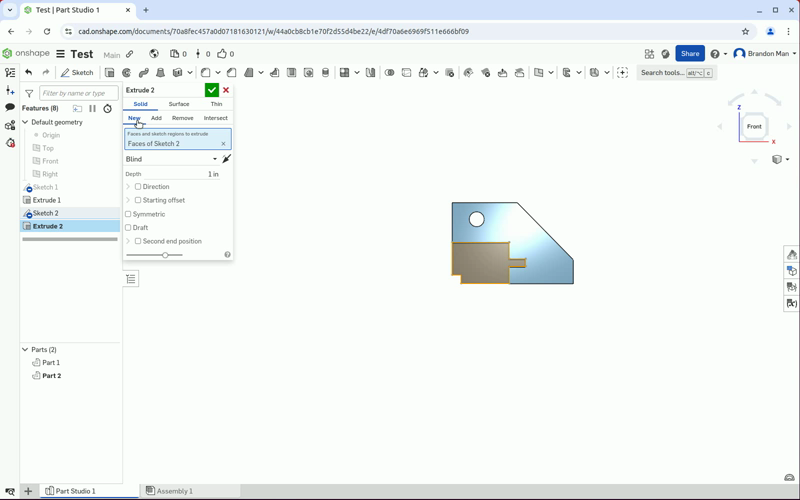
key(tab, 4)
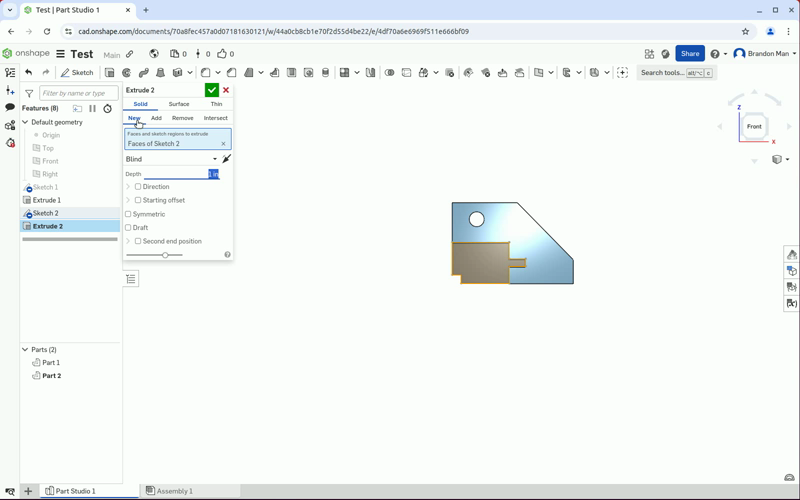
text(14.924)
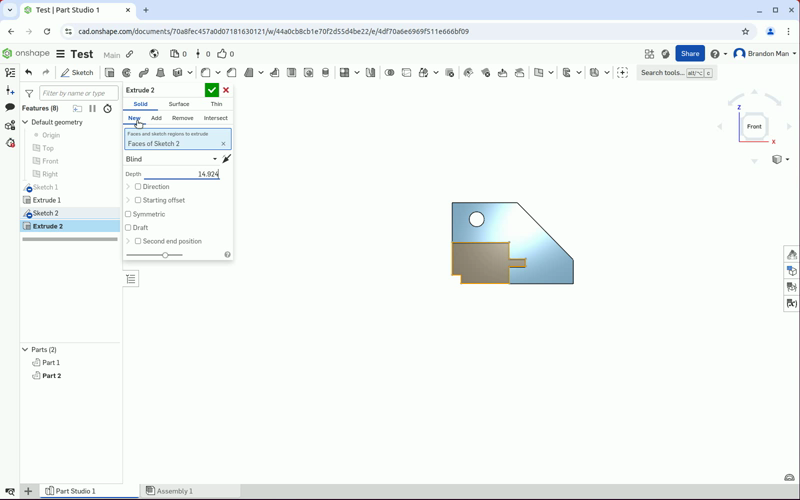
key(enter)
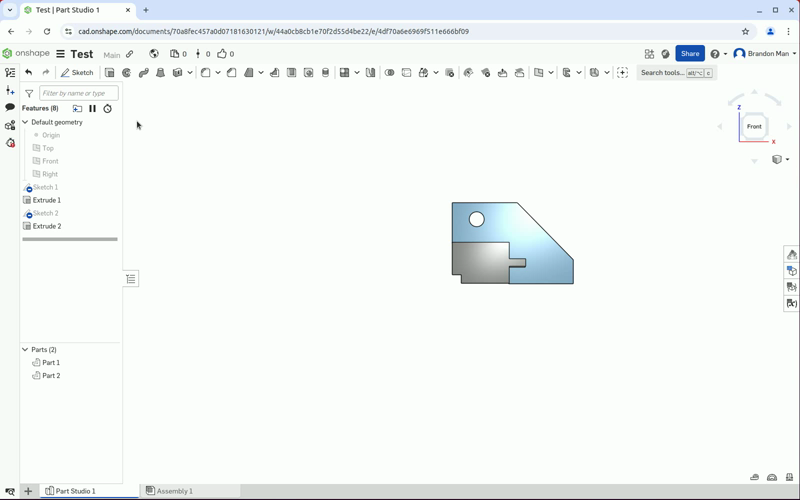
key(shift+h)
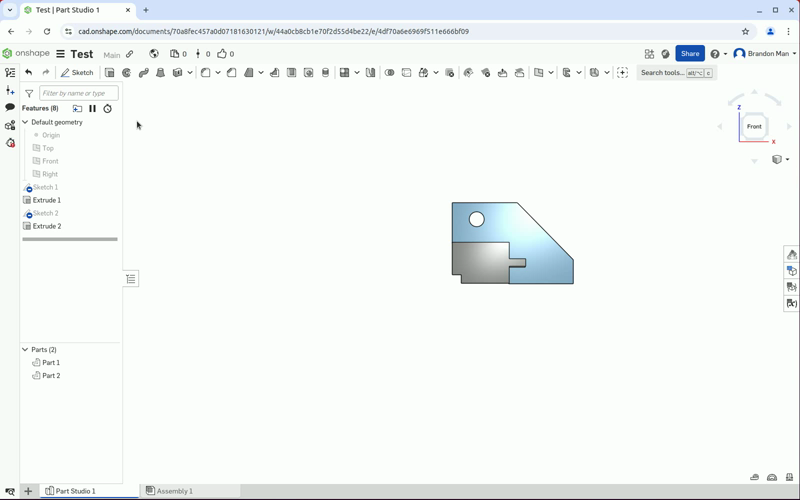
key(shift+h)
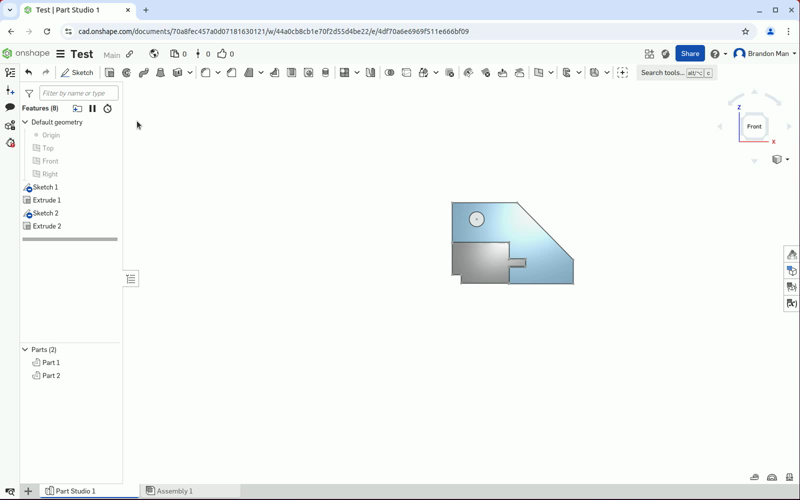
key(shift+7)
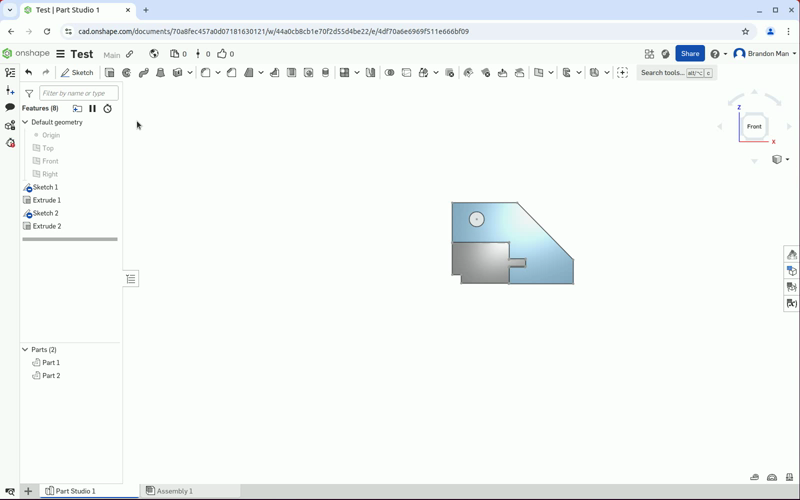
key(left, 2)
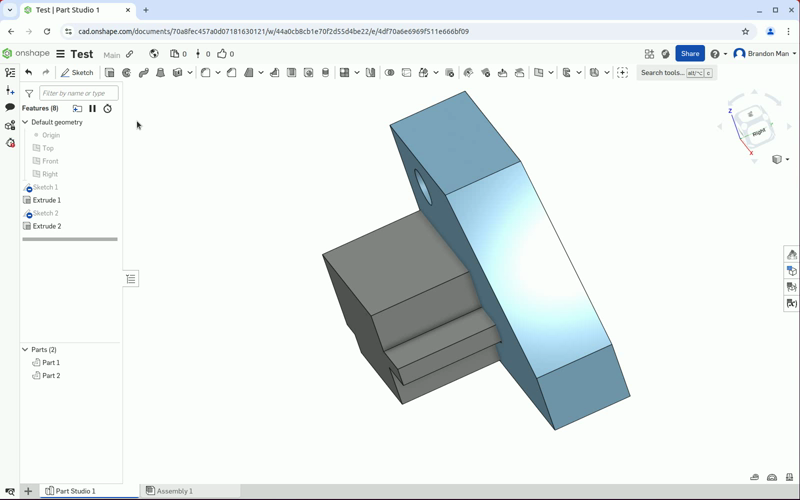
key(down, 2)
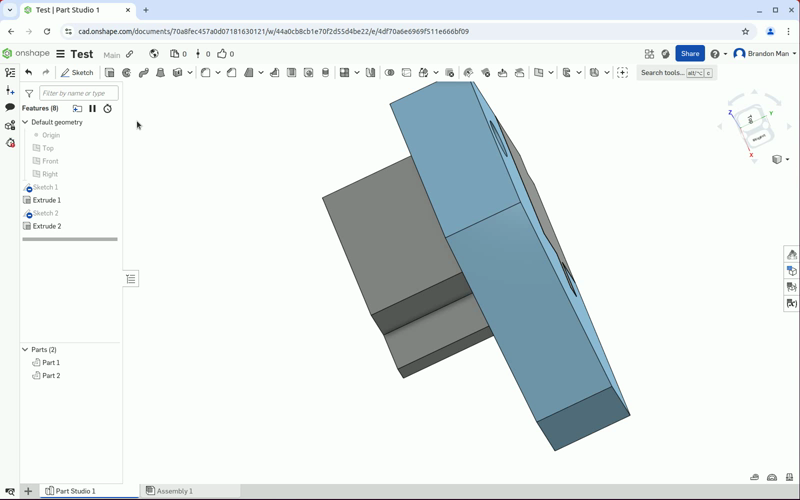
key(up, 2)
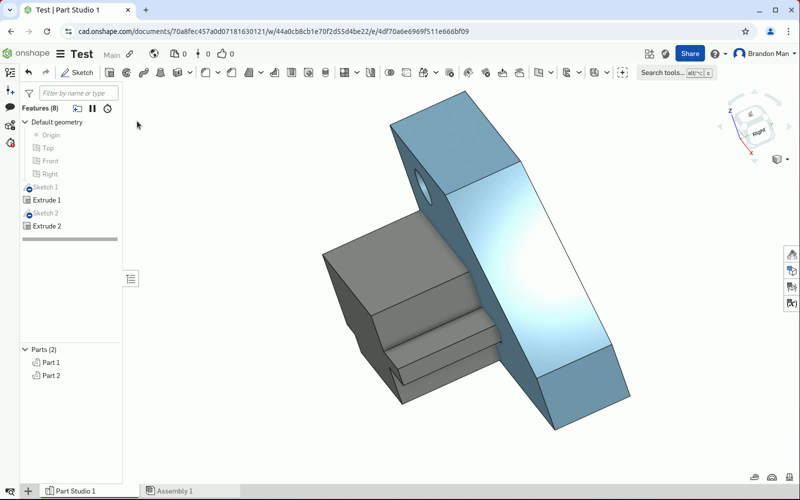
key(right, 2)
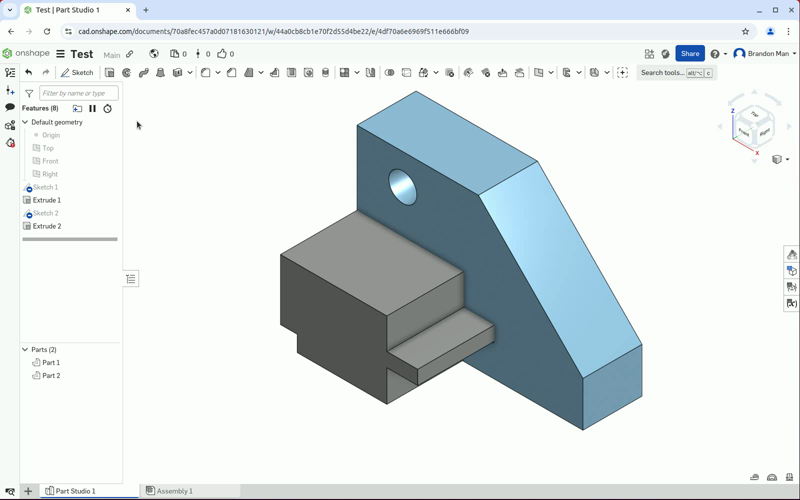
mouse_move(73, 189)
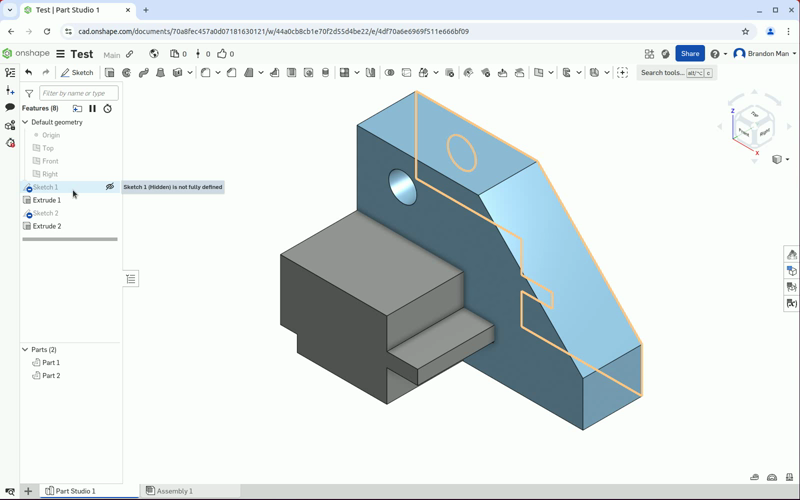
click(73, 189)